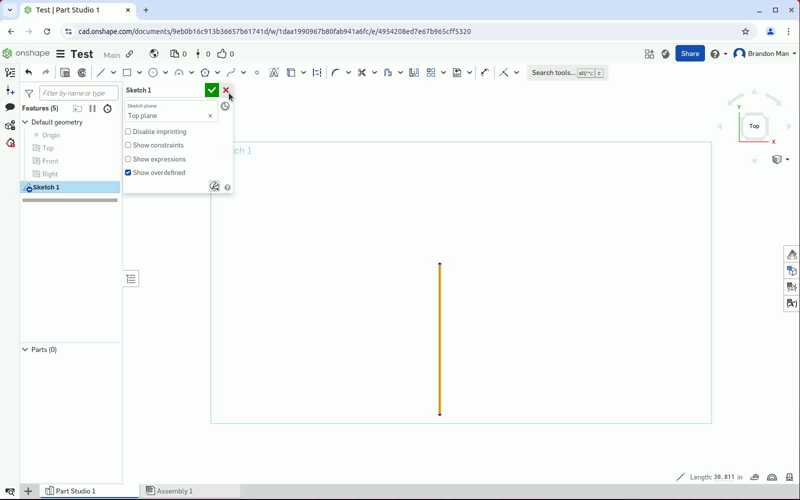
key(shift+h)
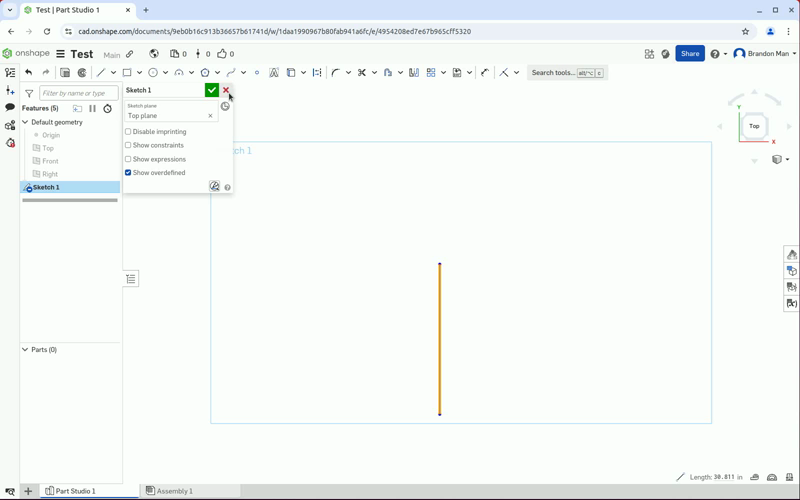
key(shift+s)
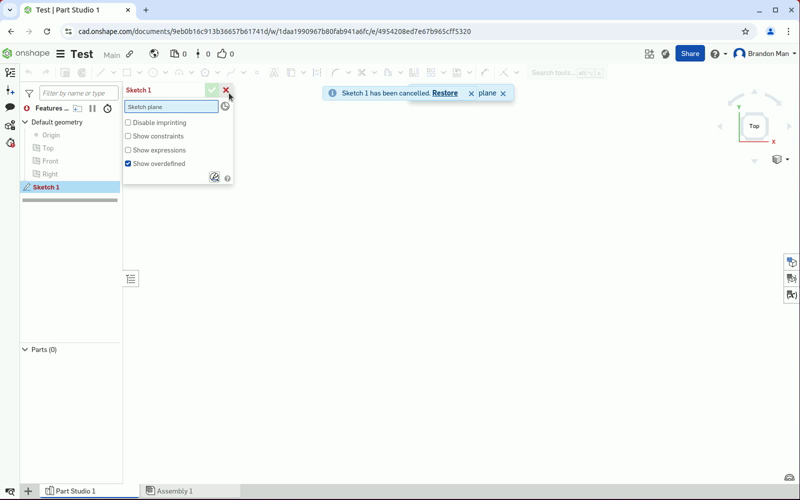
mouse_move(73, 150)
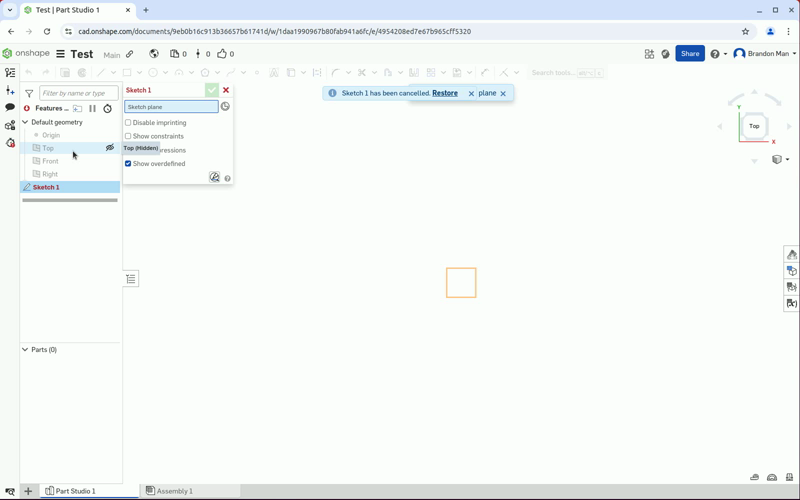
click(73, 150)
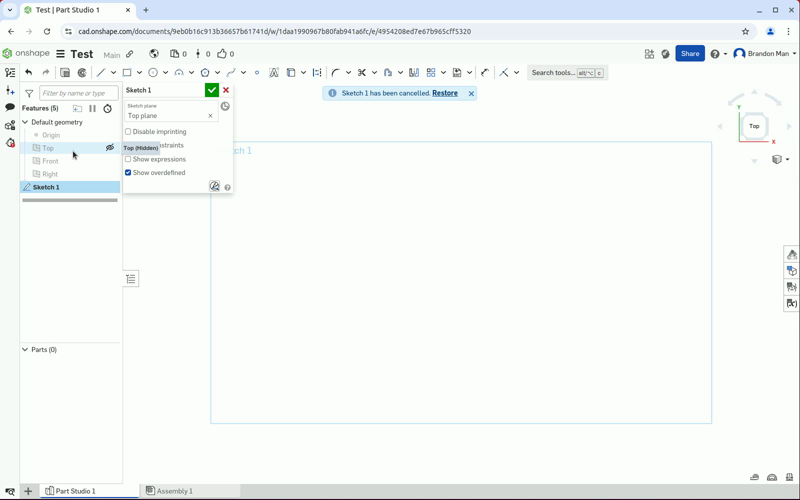
mouse_move(73, 352)
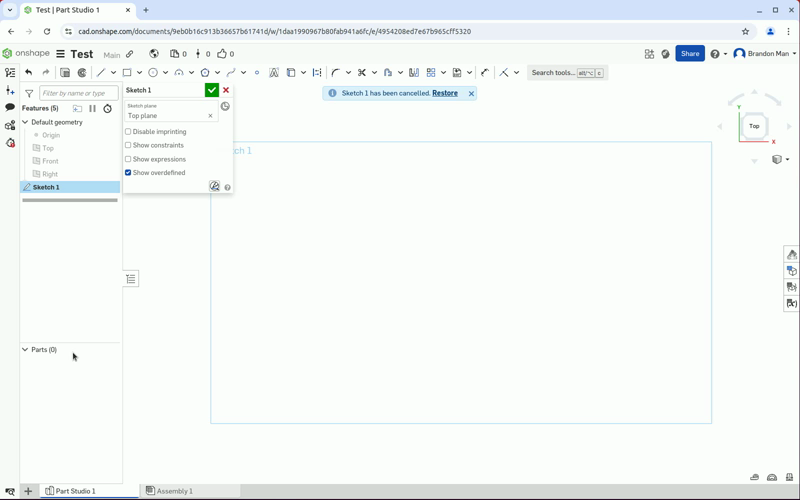
key(y)
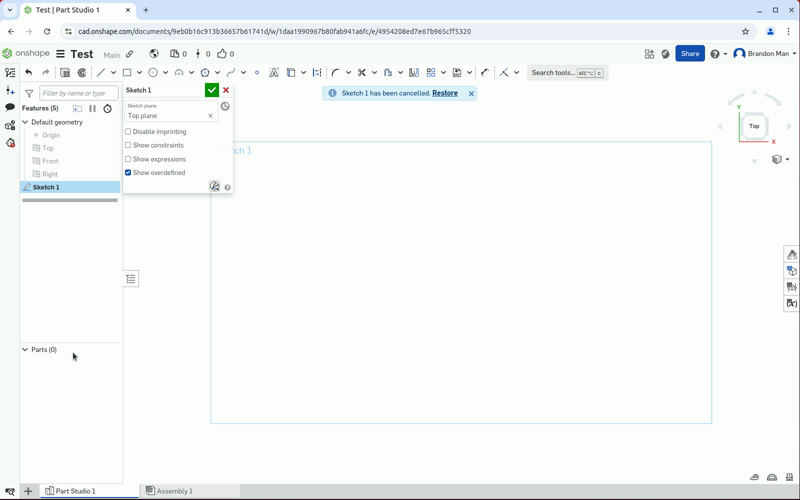
key(l)
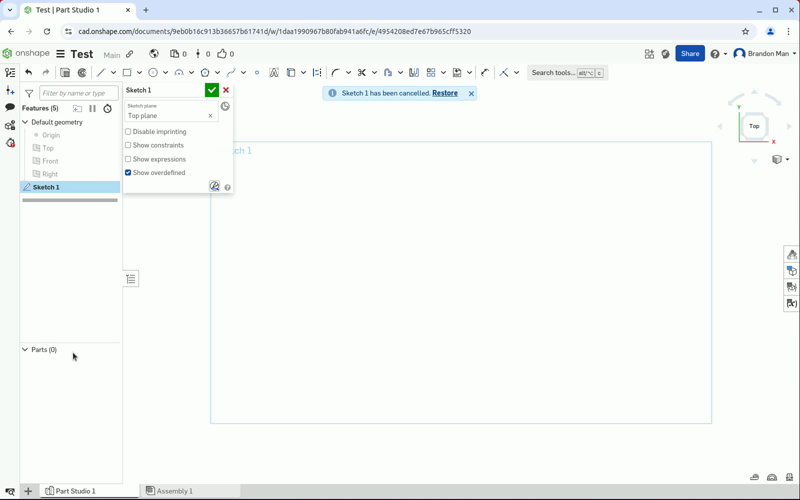
key_down(shift)
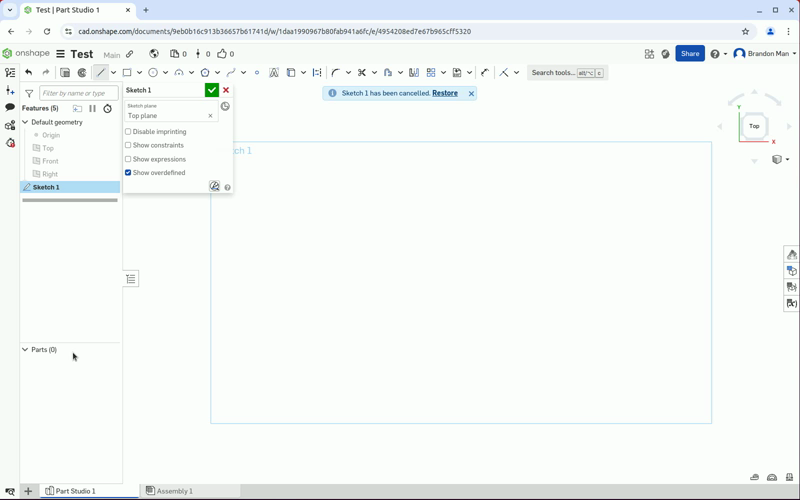
mouse_move(426, 321)
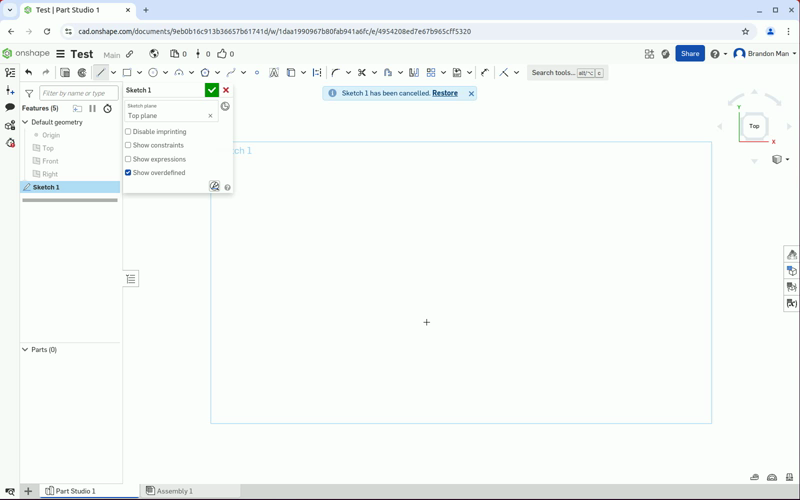
click(426, 321)
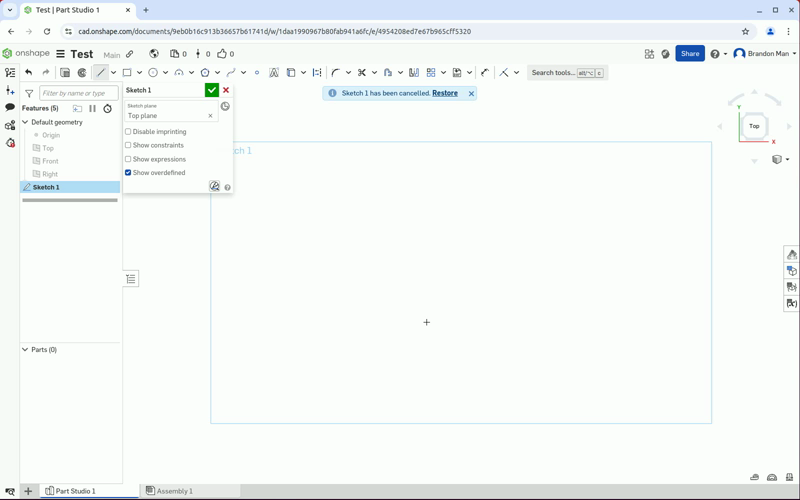
key_up(shift)
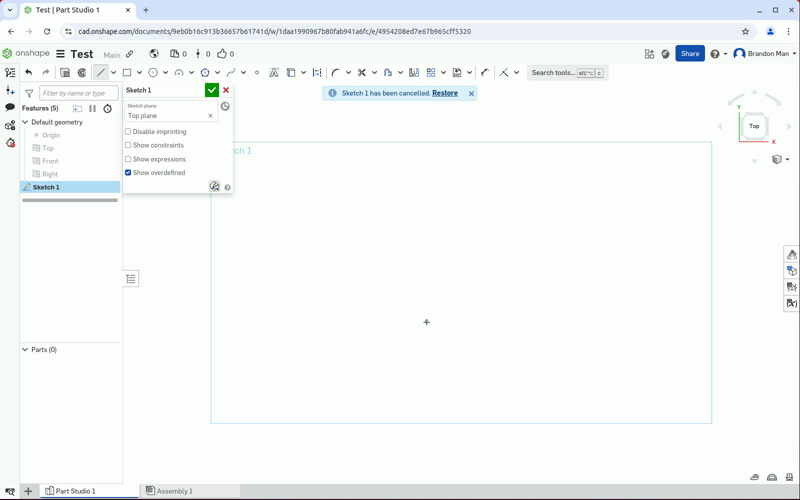
key_down(shift)
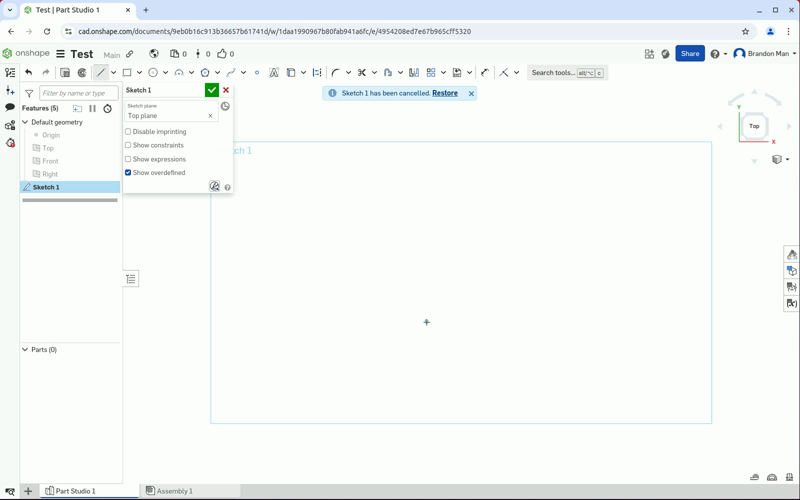
mouse_move(573, 321)
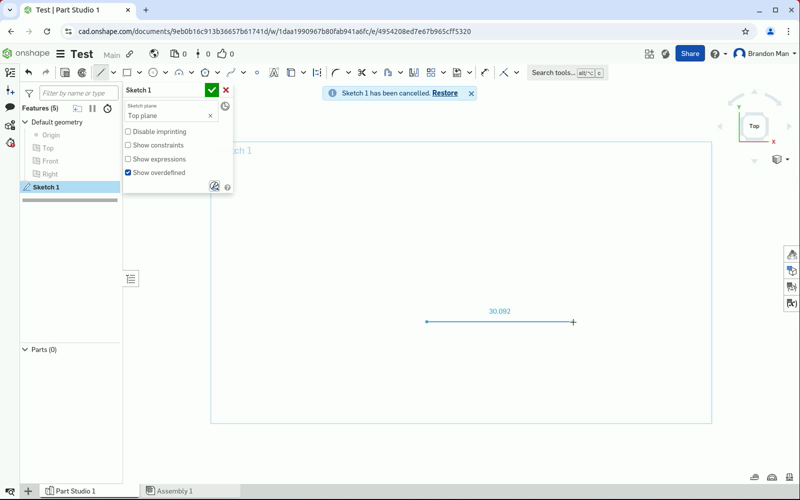
click(573, 321)
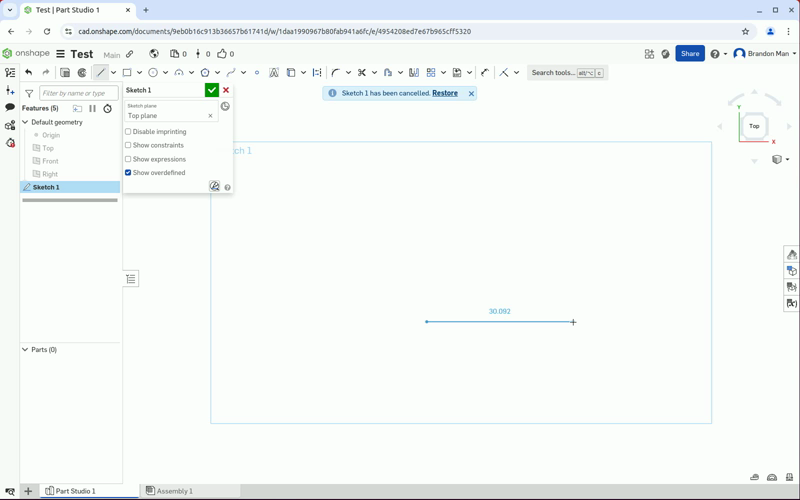
key_up(shift)
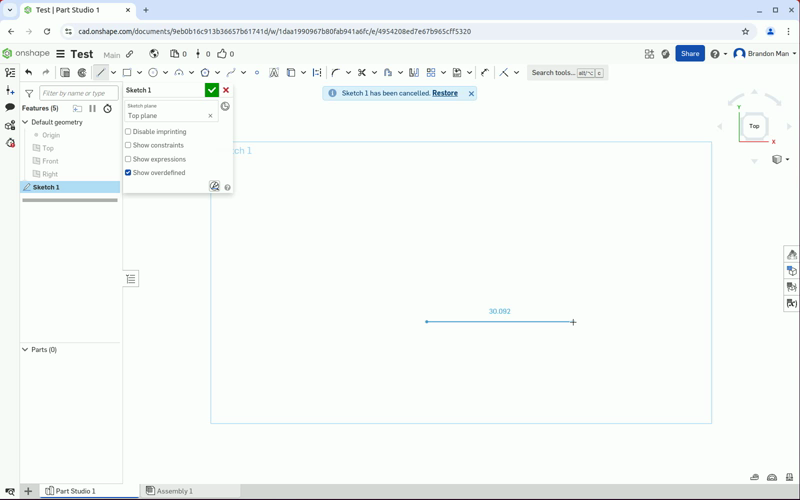
key_down(shift)
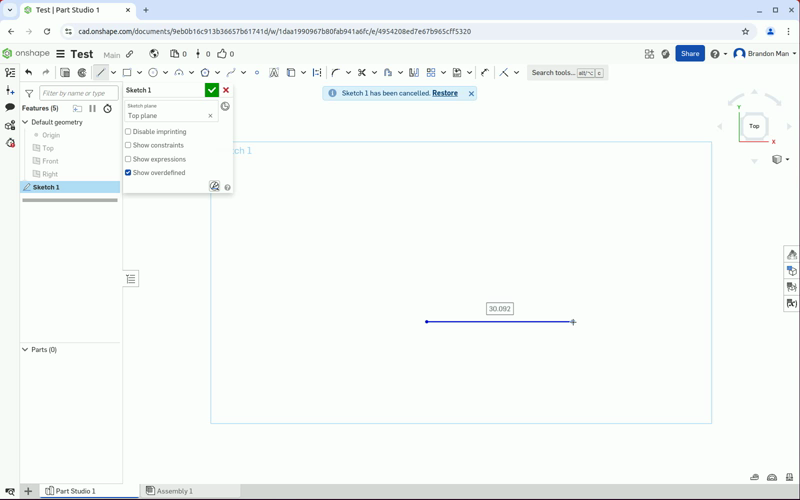
mouse_move(573, 258)
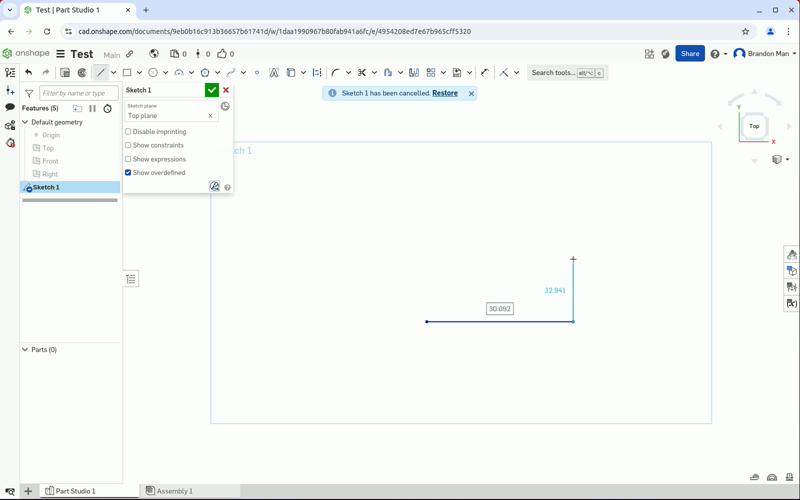
click(573, 258)
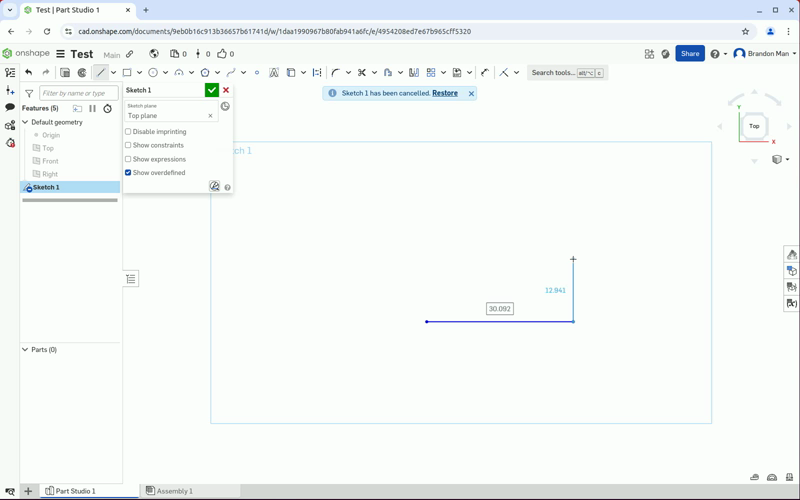
key_up(shift)
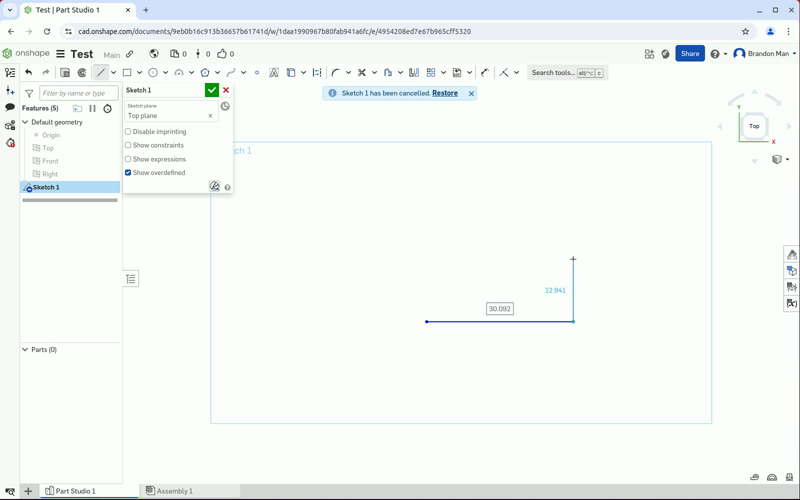
key_down(shift)
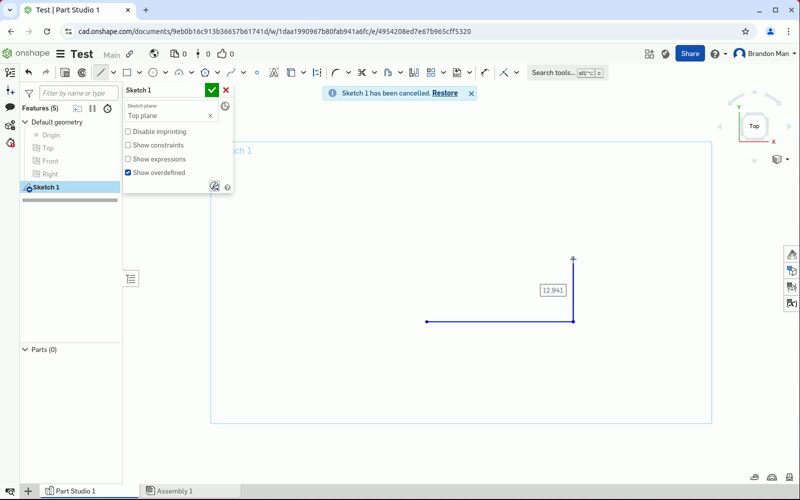
mouse_move(426, 258)
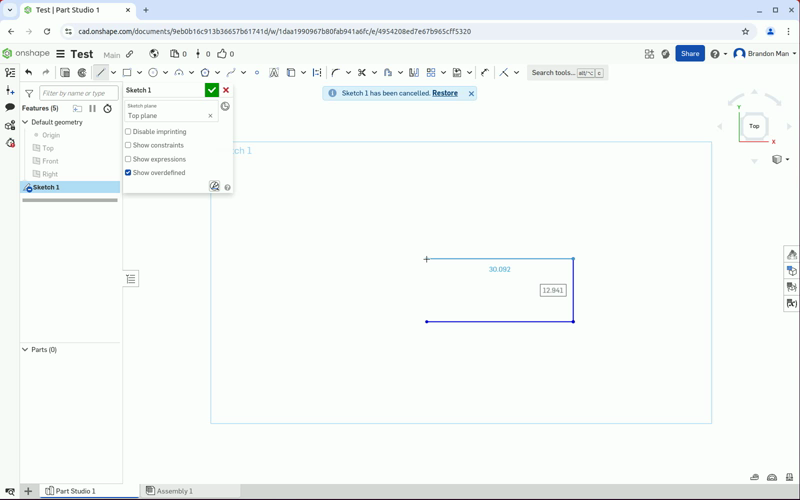
click(426, 258)
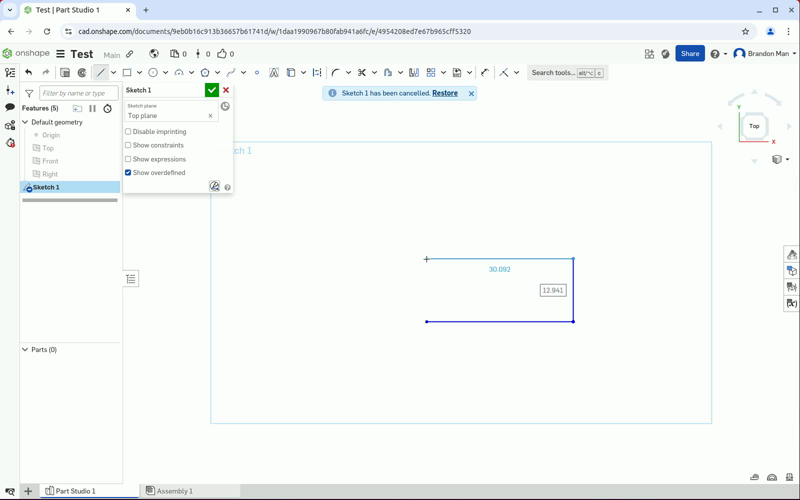
key_up(shift)
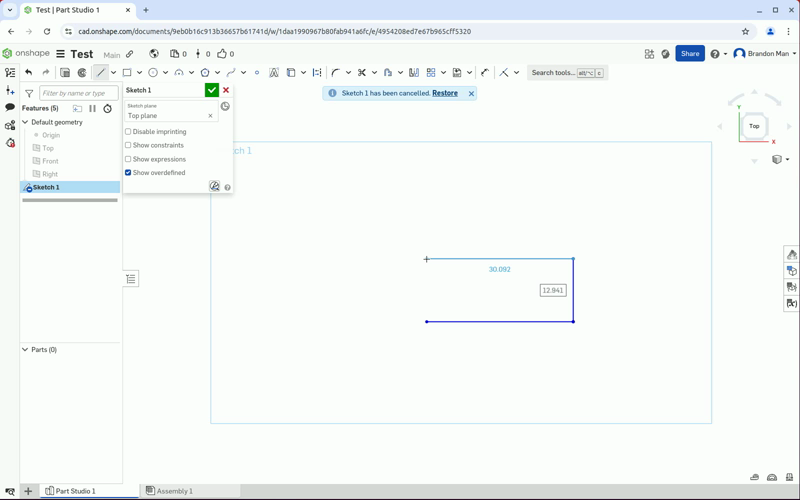
key_down(shift)
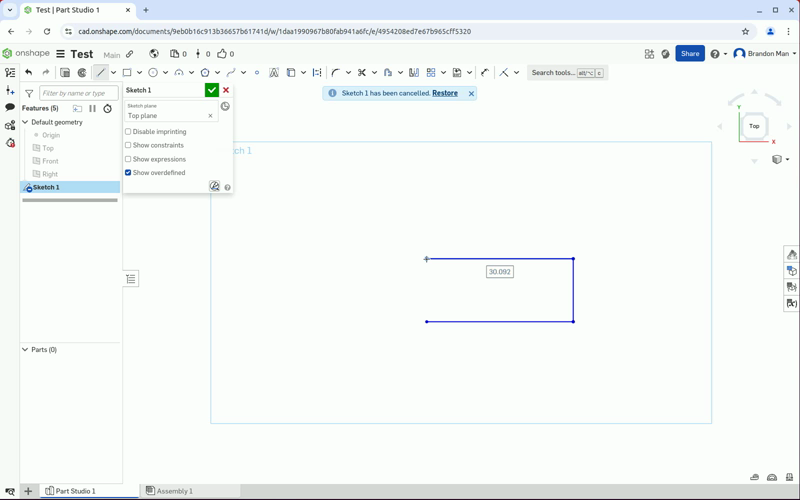
mouse_move(426, 321)
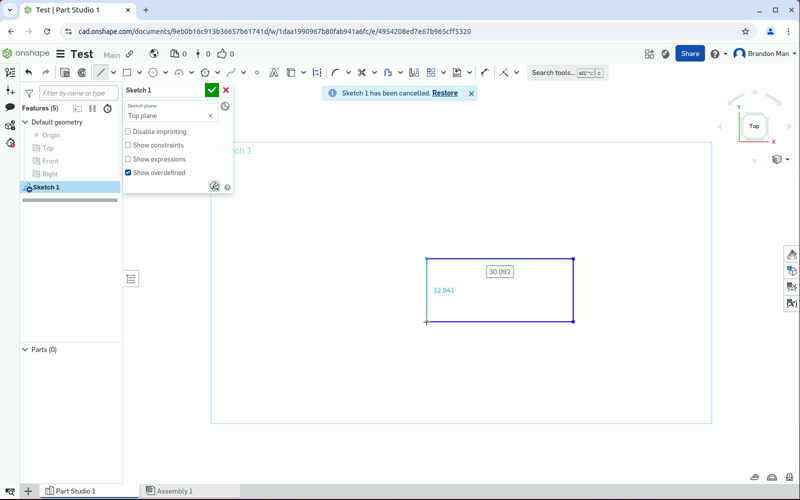
key_up(shift)
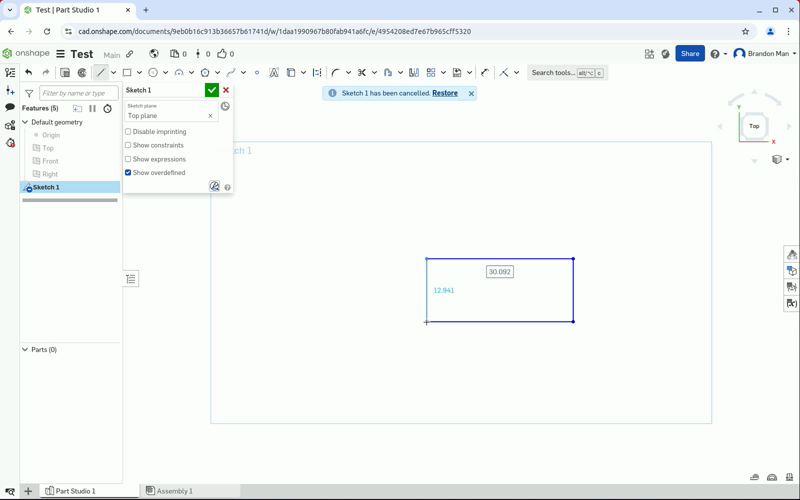
click(426, 321)
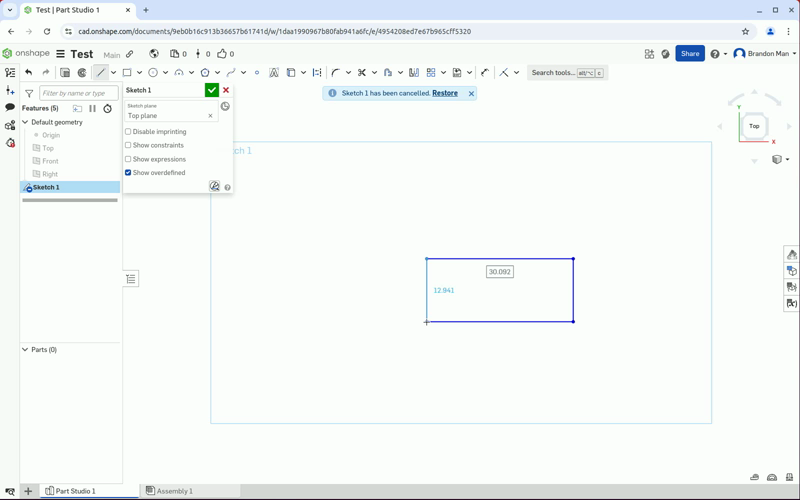
key(esc)
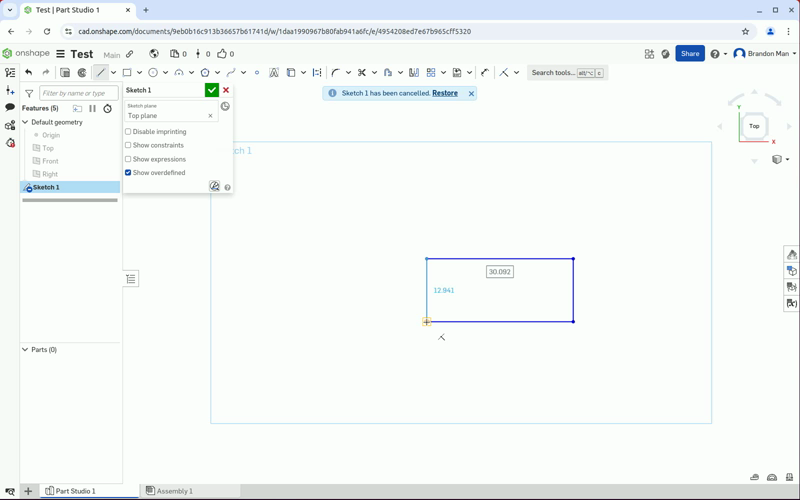
key(l)
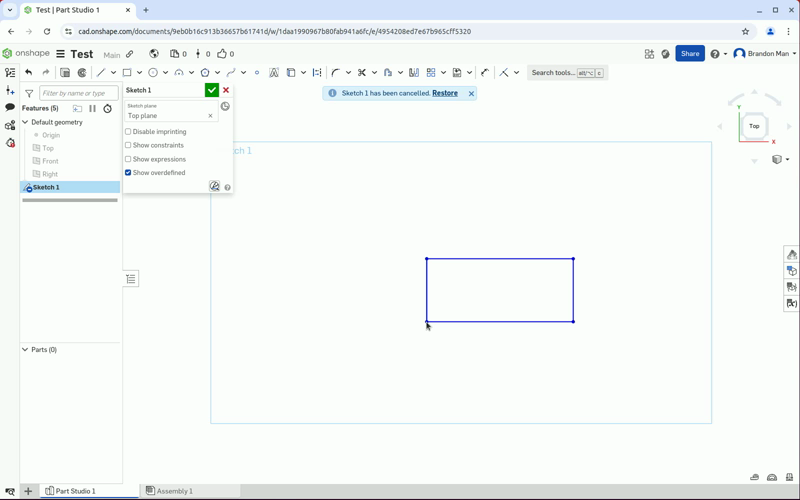
key_down(shift)
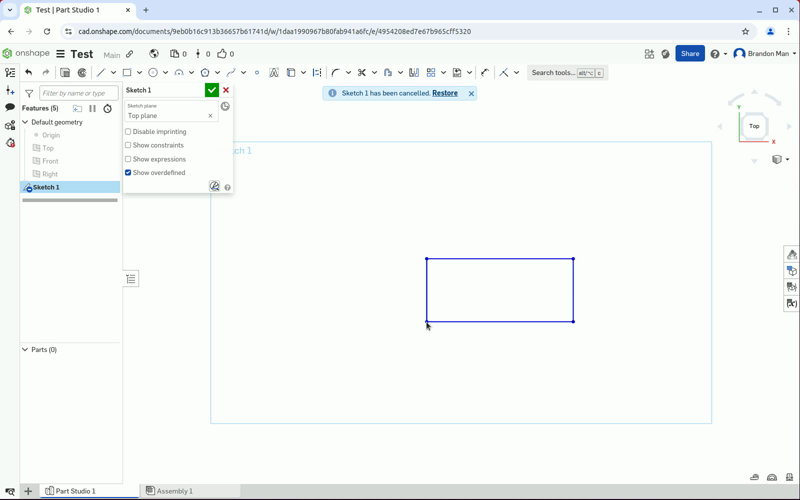
mouse_move(431, 317)
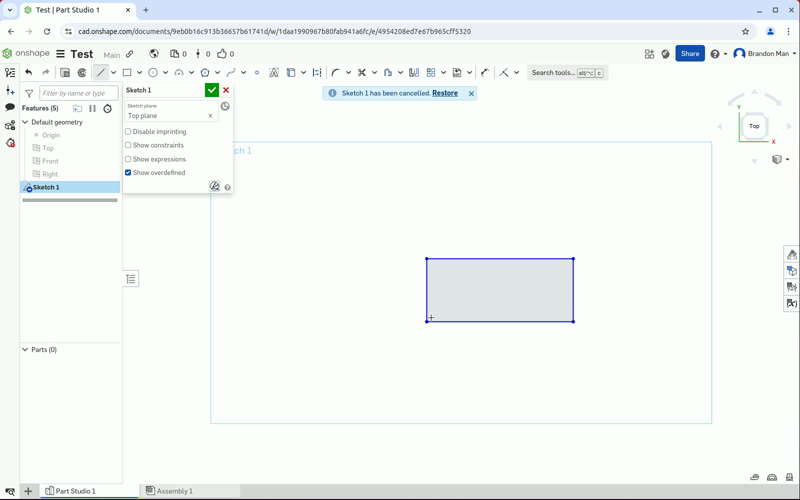
click(431, 317)
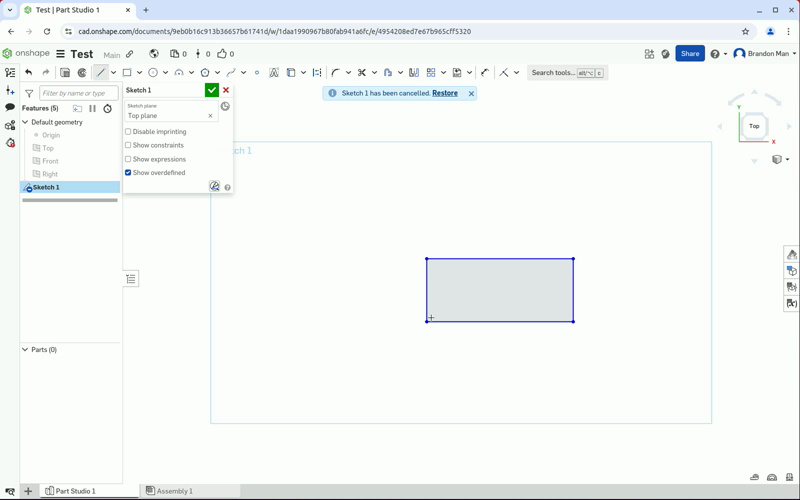
key_up(shift)
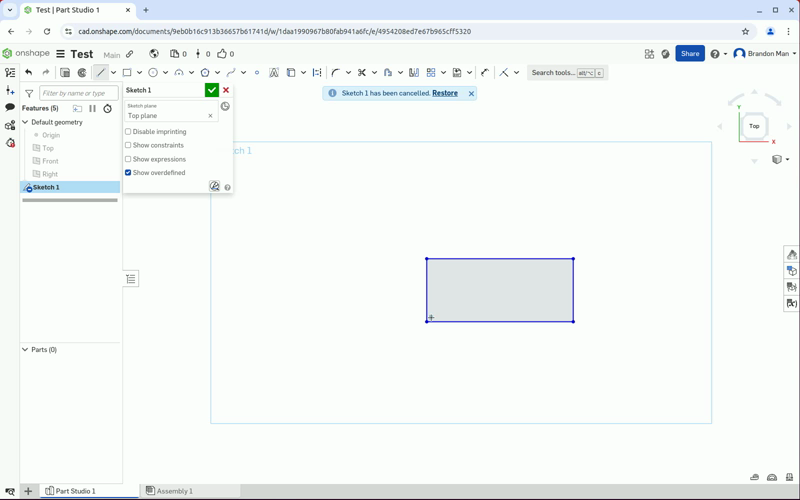
key_down(shift)
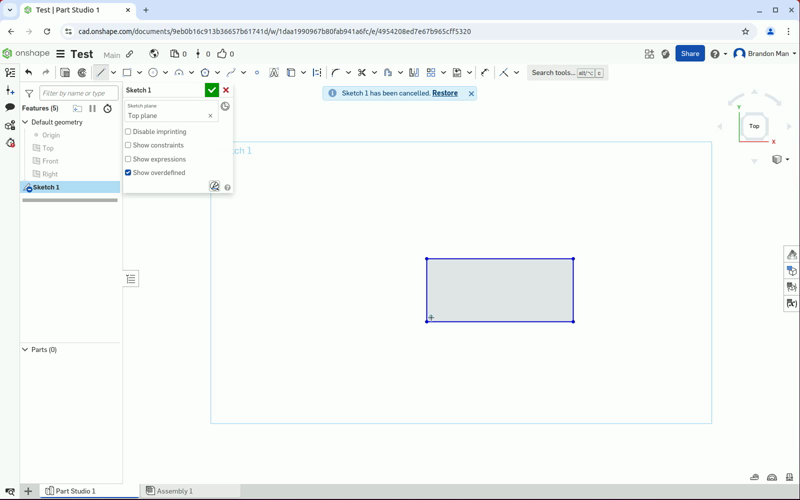
mouse_move(568, 317)
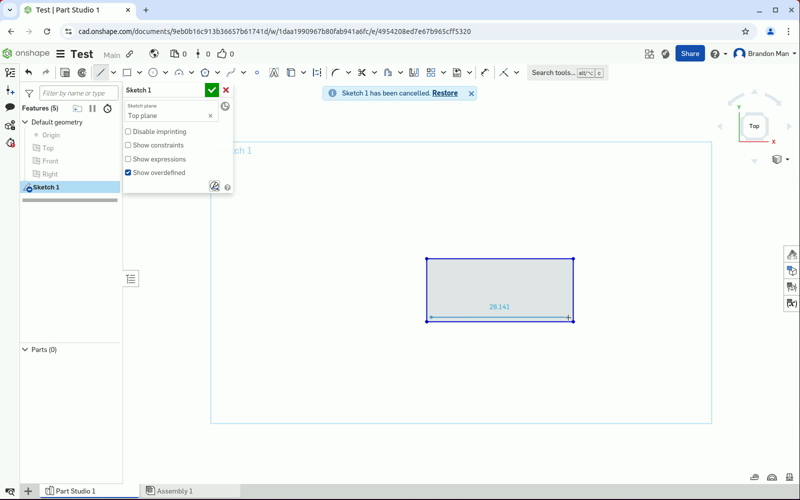
click(568, 317)
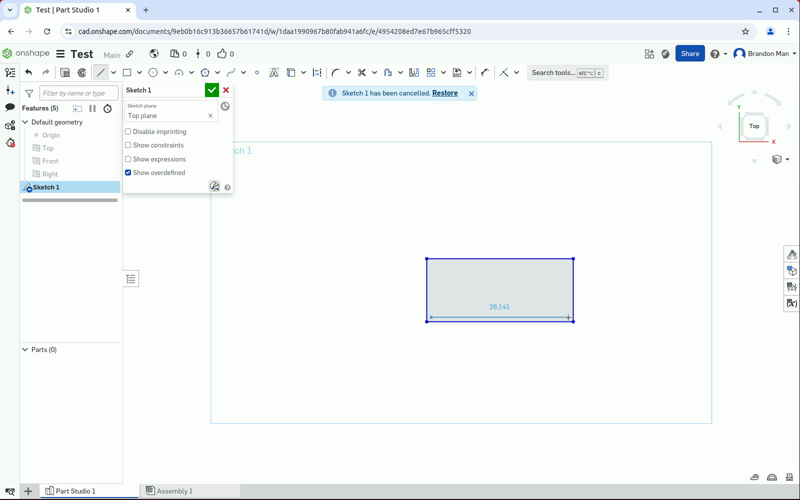
key_up(shift)
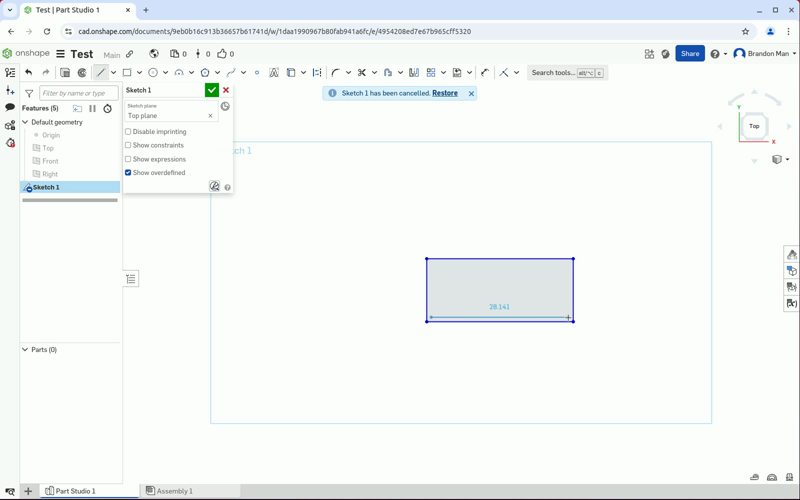
key_down(shift)
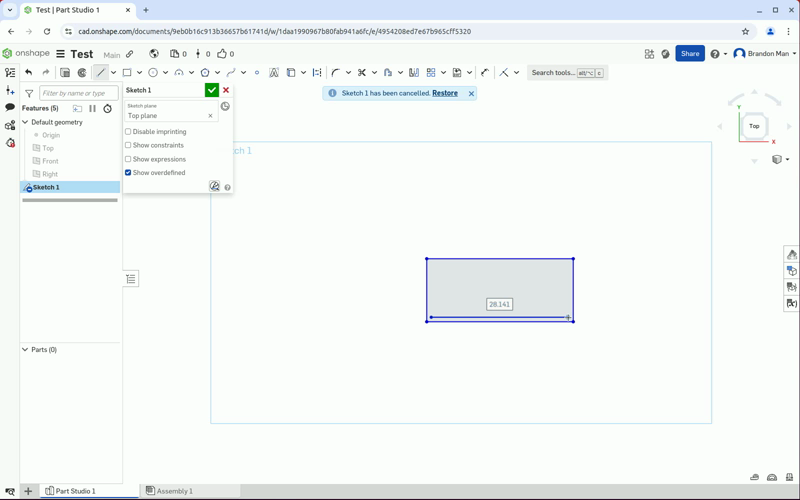
mouse_move(589, 317)
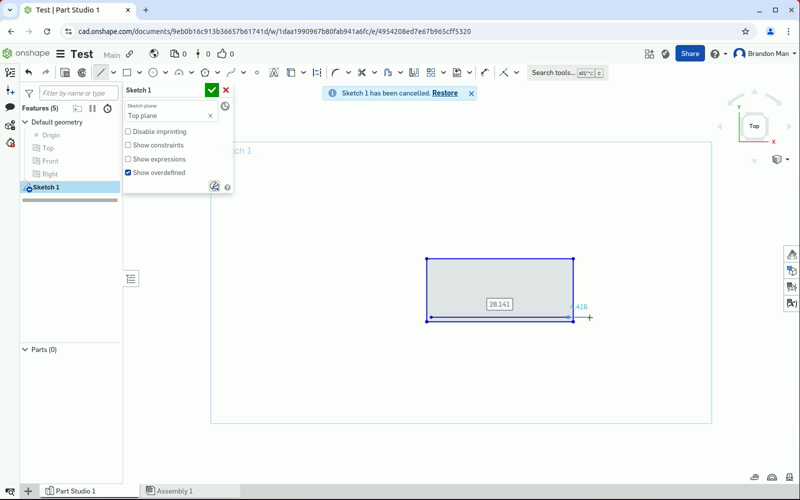
mouse_move(568, 261)
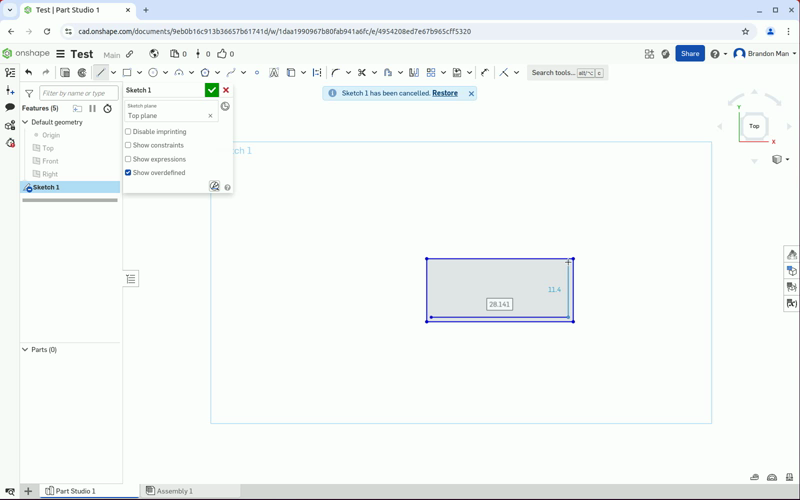
click(568, 261)
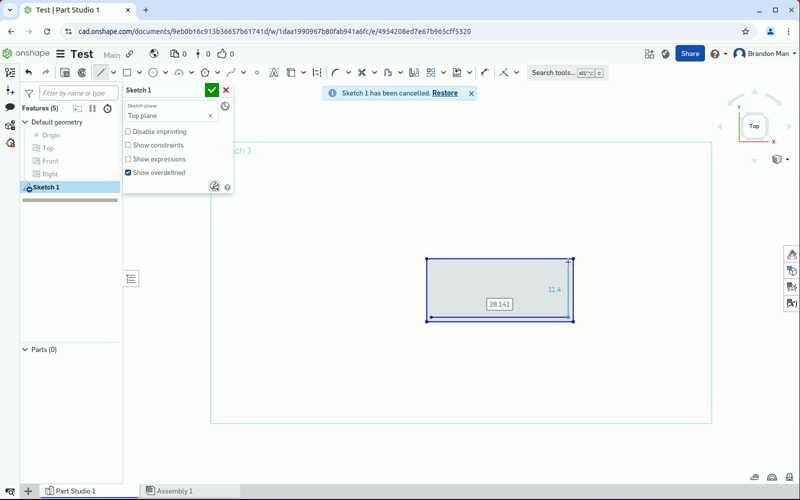
key_up(shift)
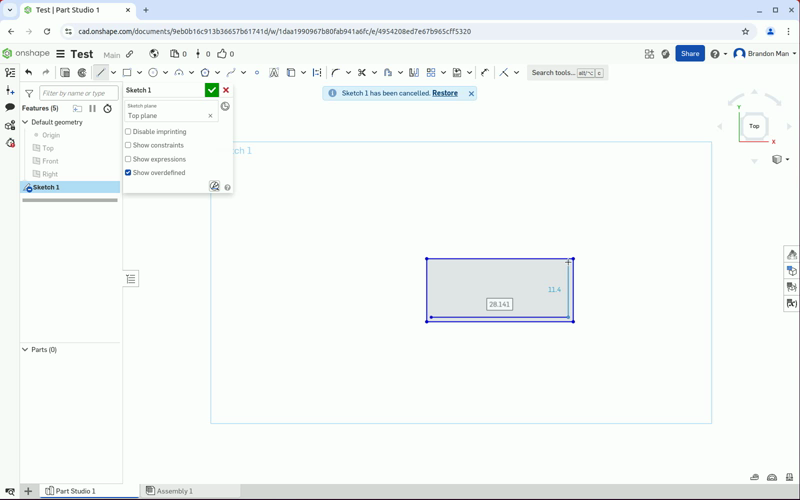
key_down(shift)
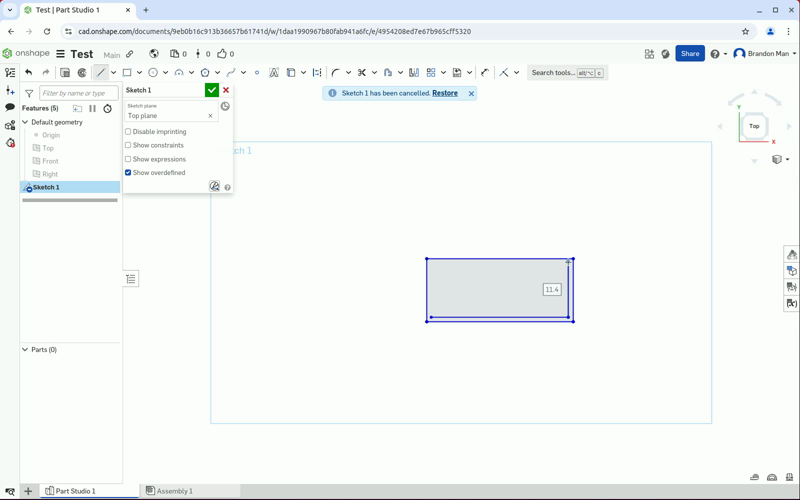
mouse_move(431, 261)
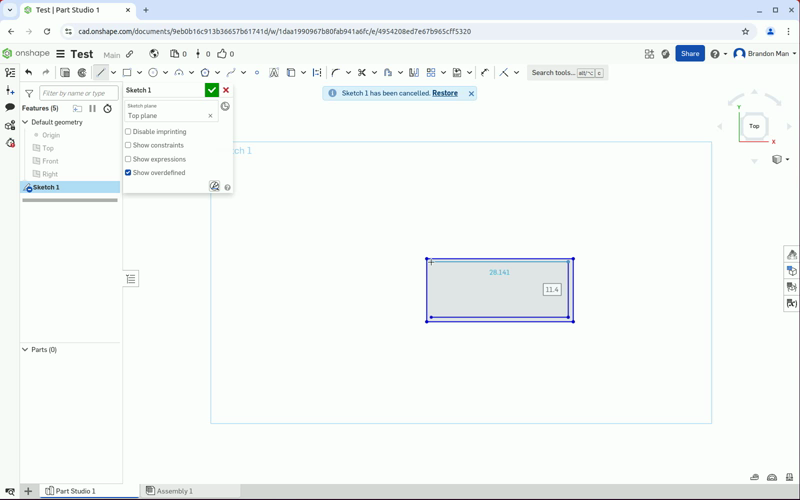
click(431, 261)
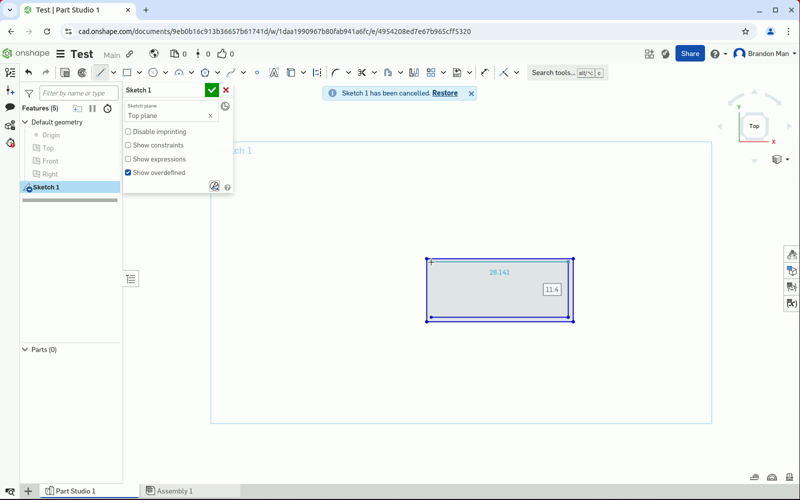
key_up(shift)
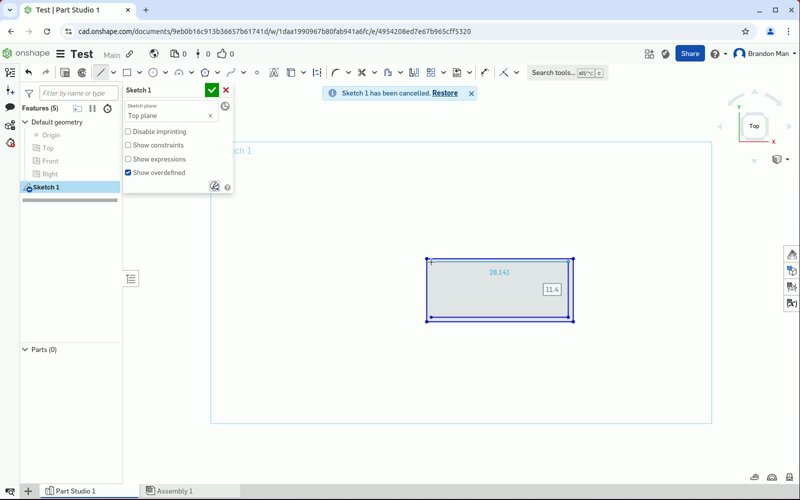
mouse_move(461, 261)
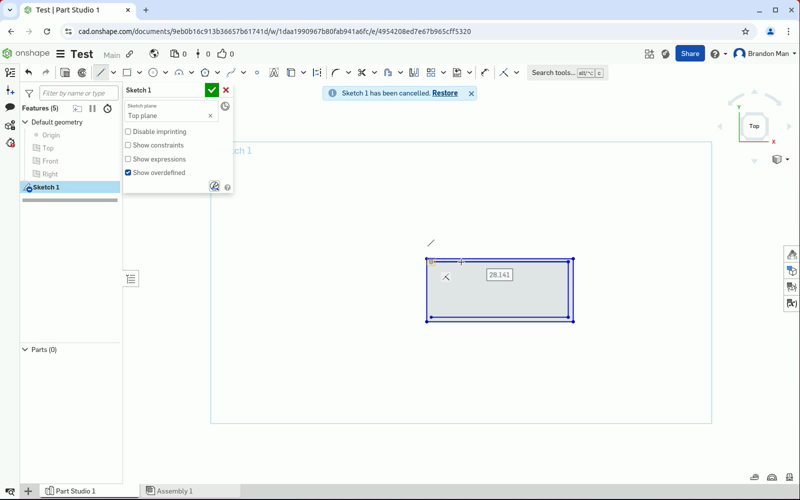
key_down(shift)
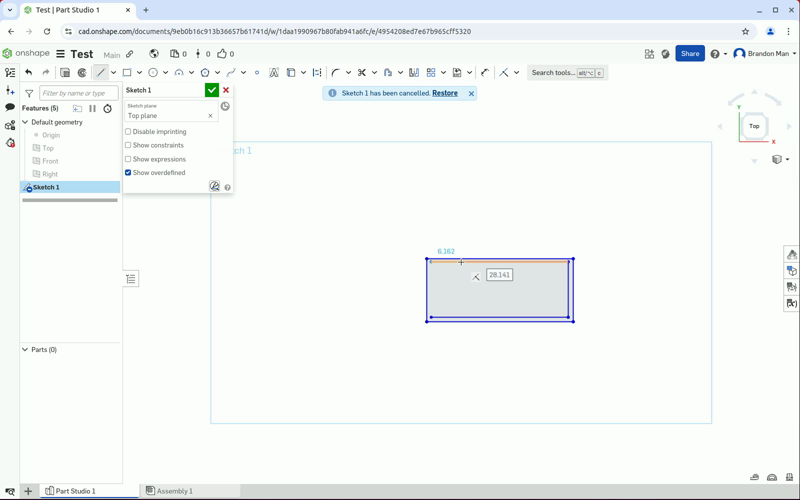
mouse_move(431, 317)
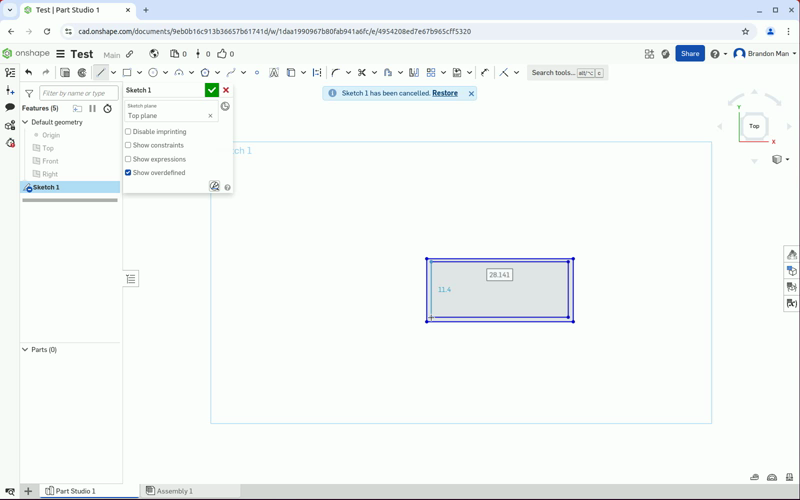
key_up(shift)
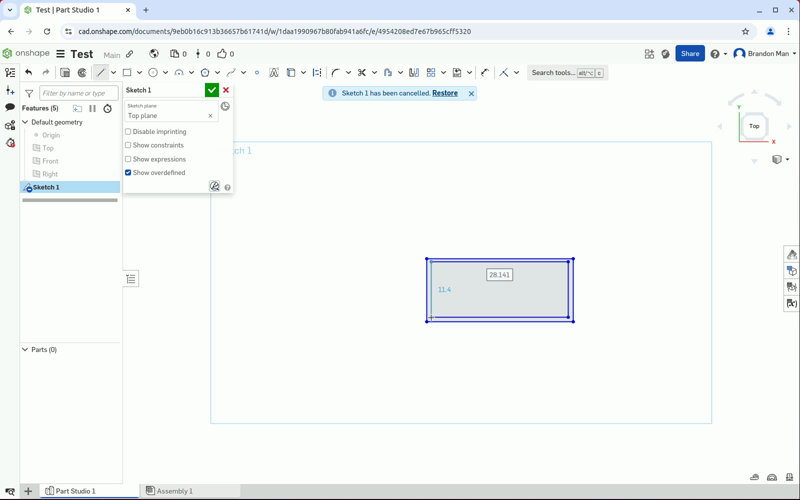
click(431, 317)
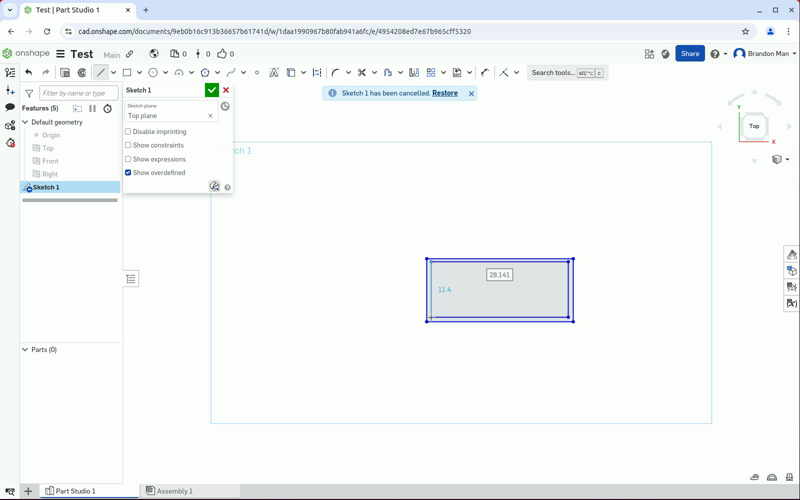
key(esc)
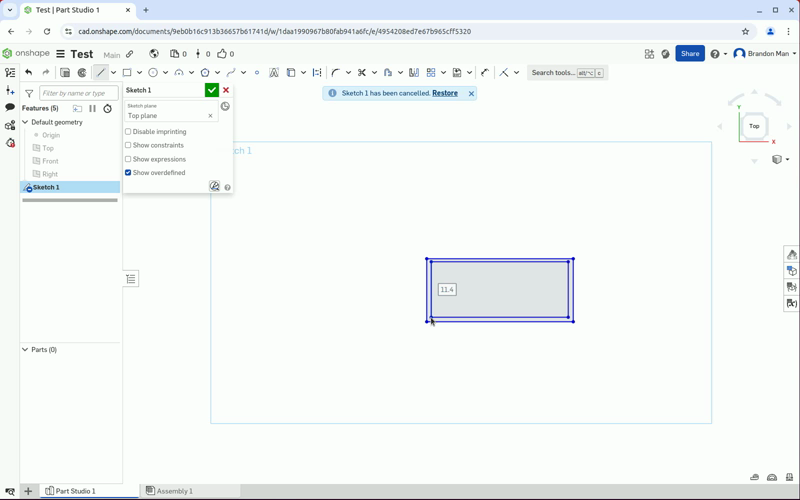
mouse_move(513, 318)
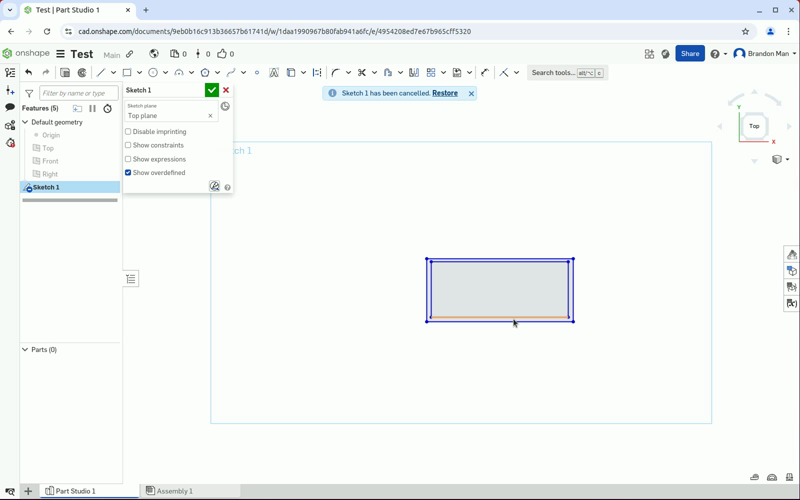
scroll(6)
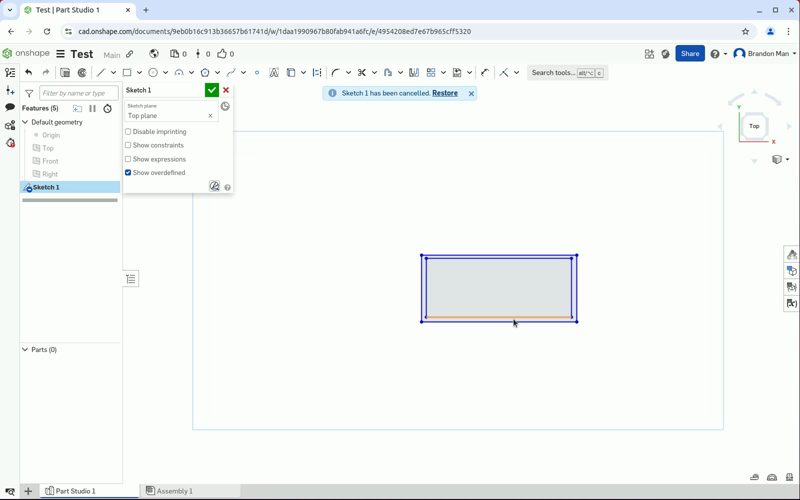
scroll(6)
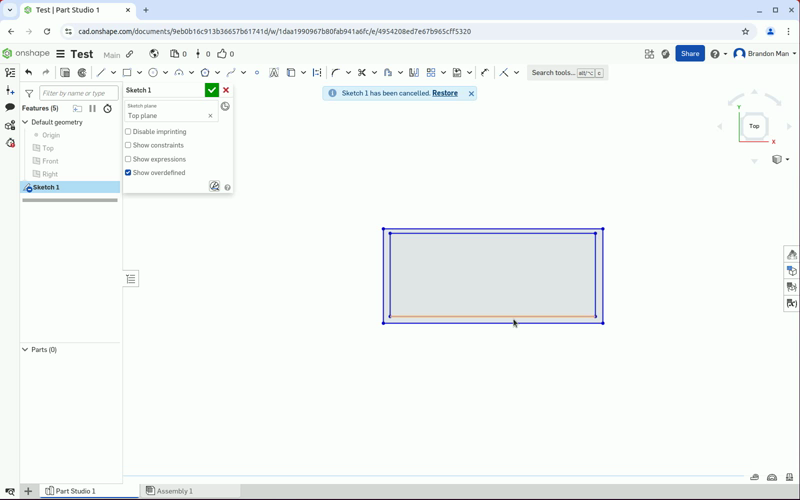
scroll(6)
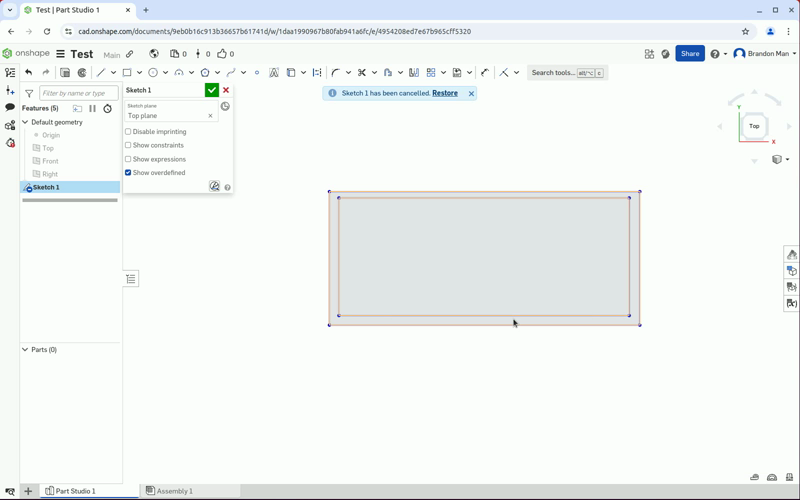
scroll(6)
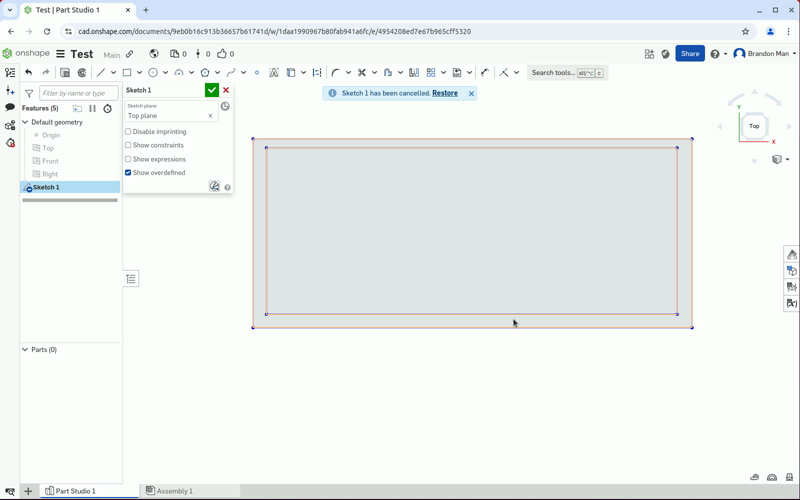
scroll(6)
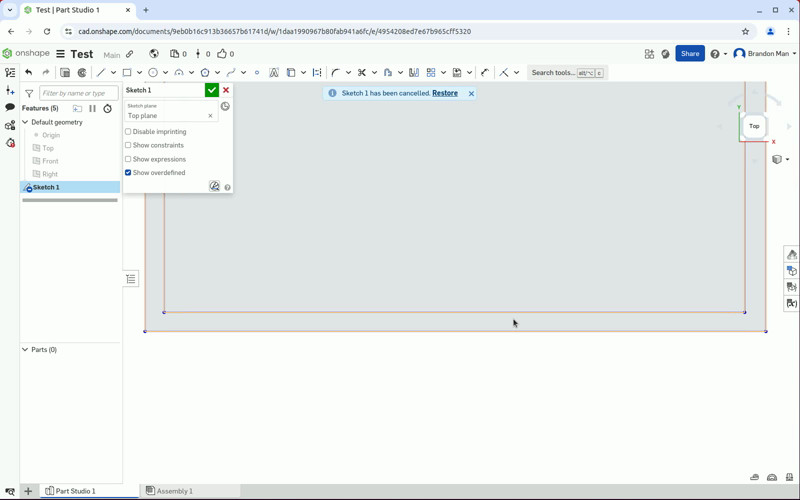
scroll(6)
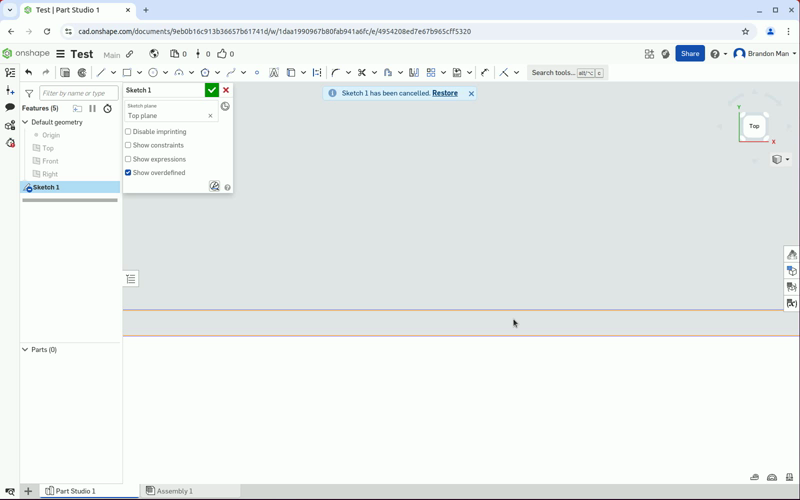
scroll(6)
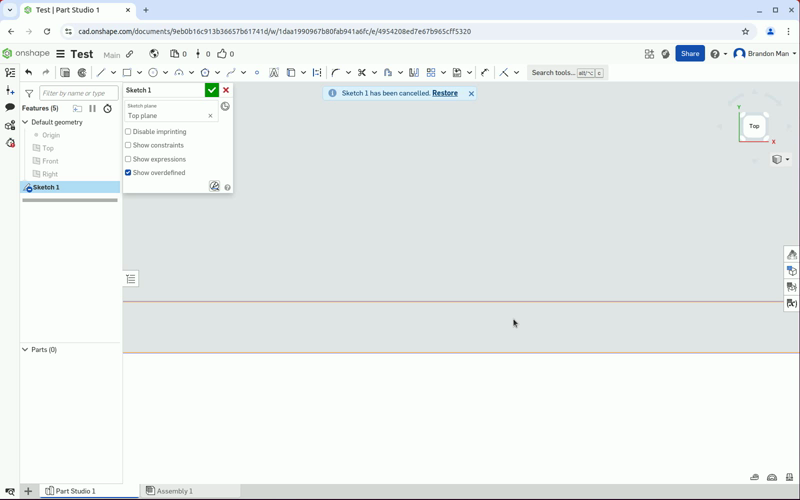
click(513, 318)
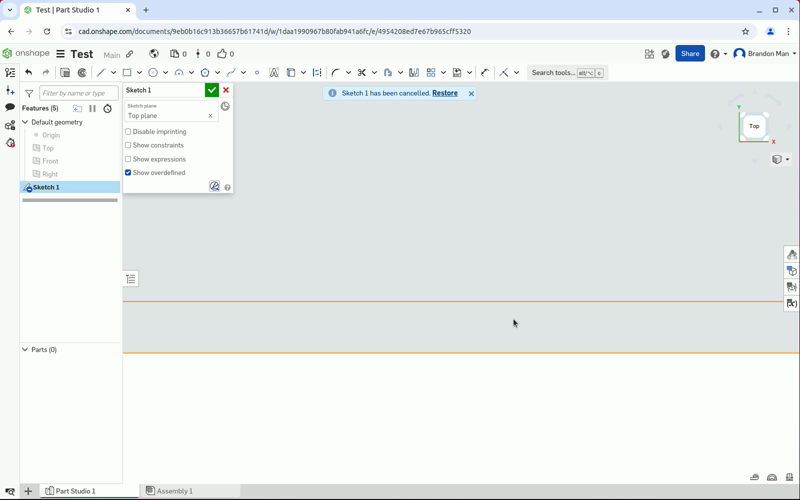
scroll(-6)
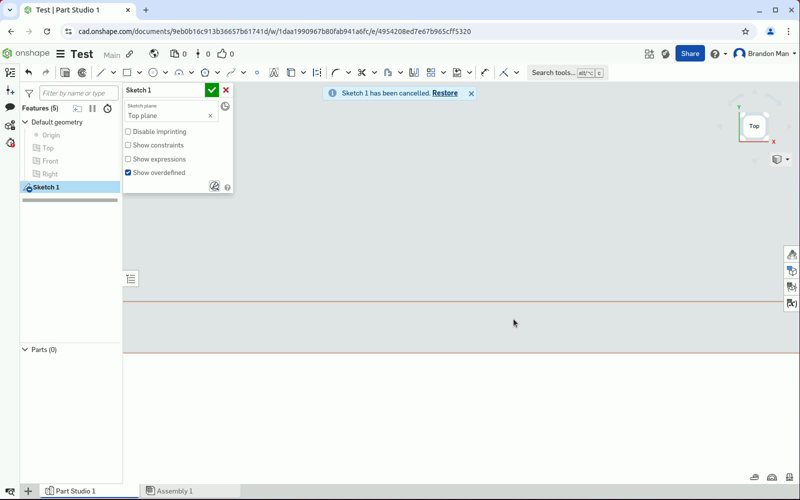
scroll(-6)
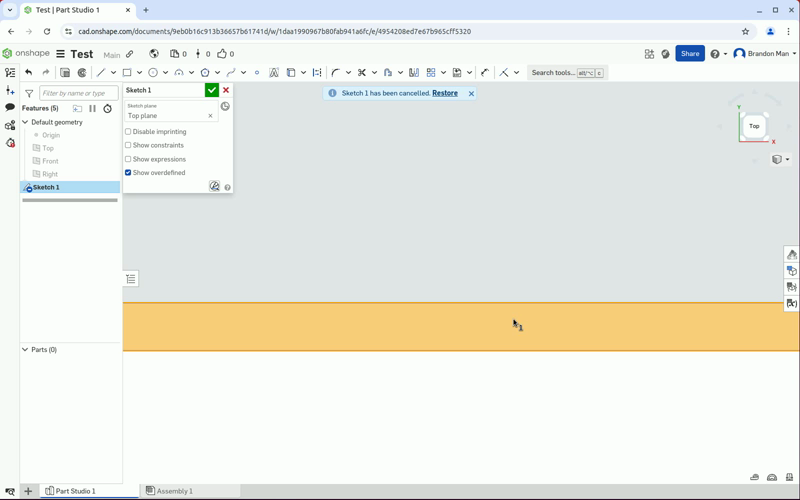
scroll(-6)
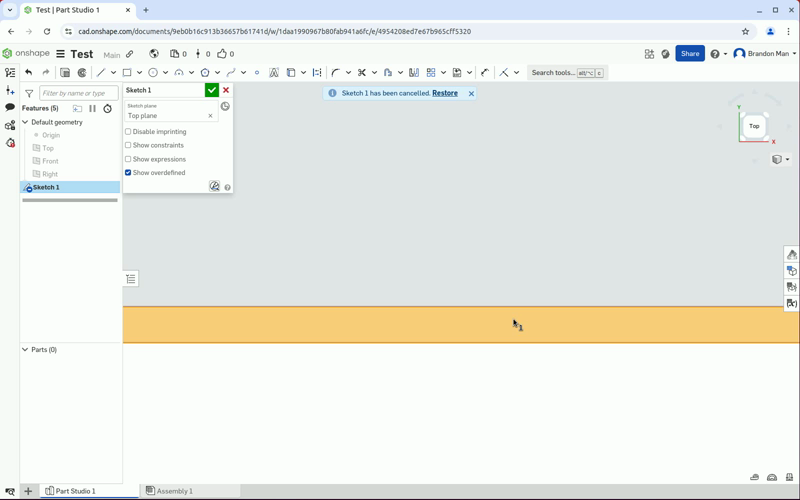
scroll(-6)
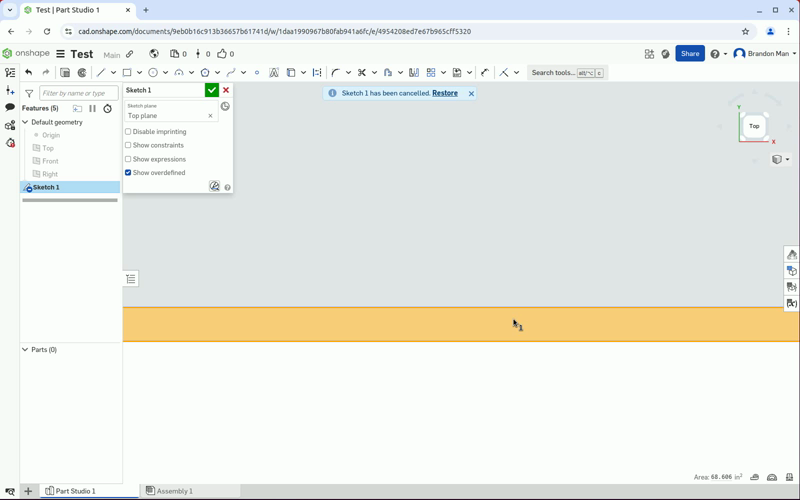
scroll(-6)
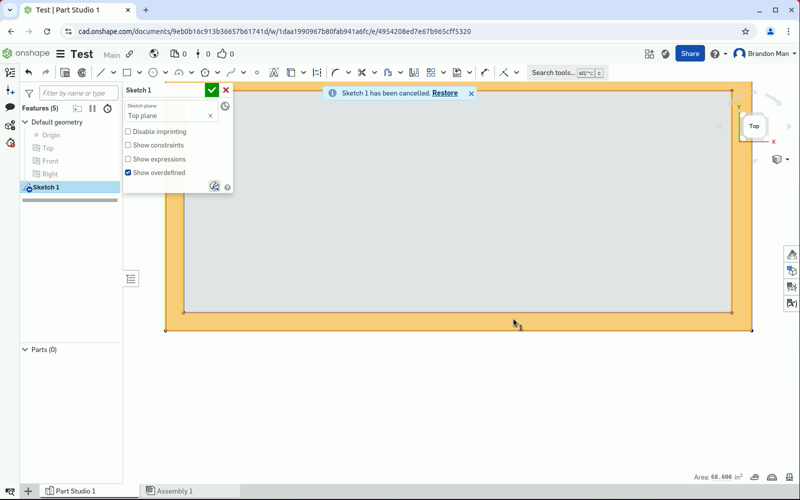
scroll(-6)
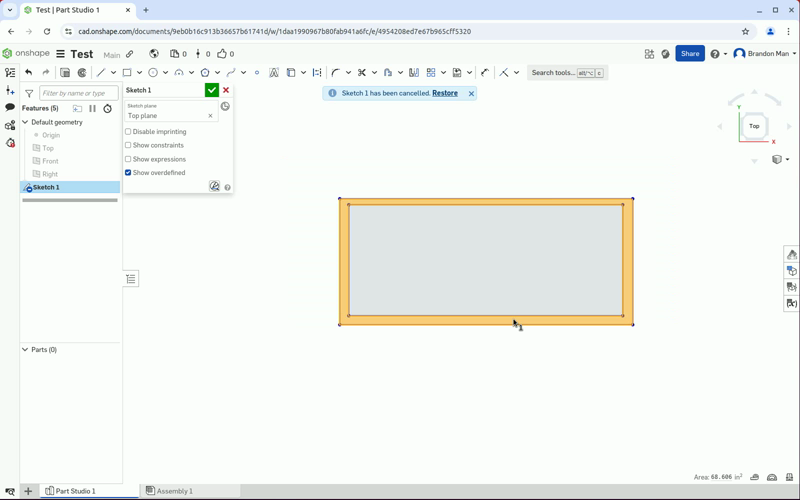
scroll(-6)
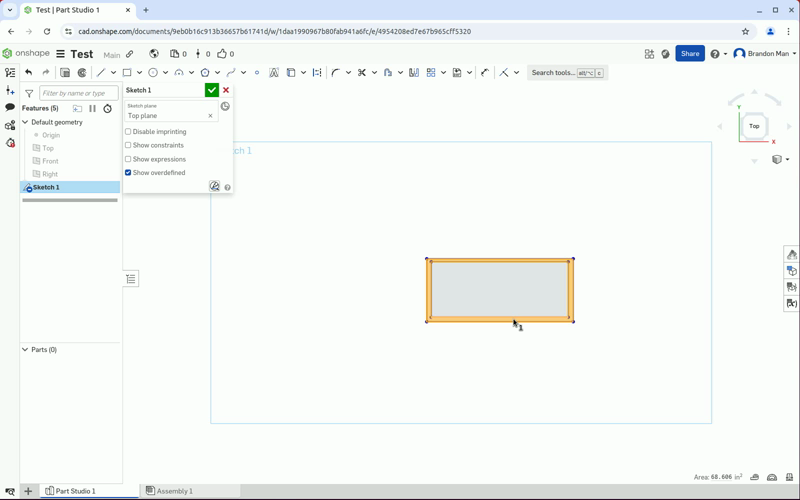
mouse_move(73, 352)
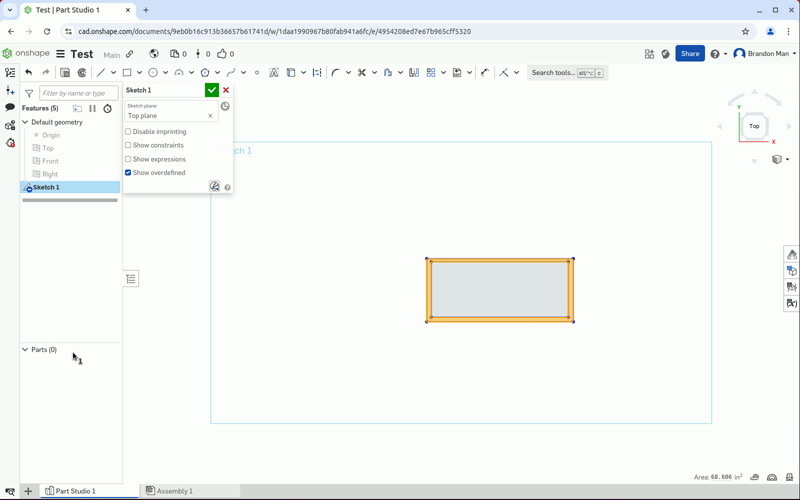
key(shift+y)
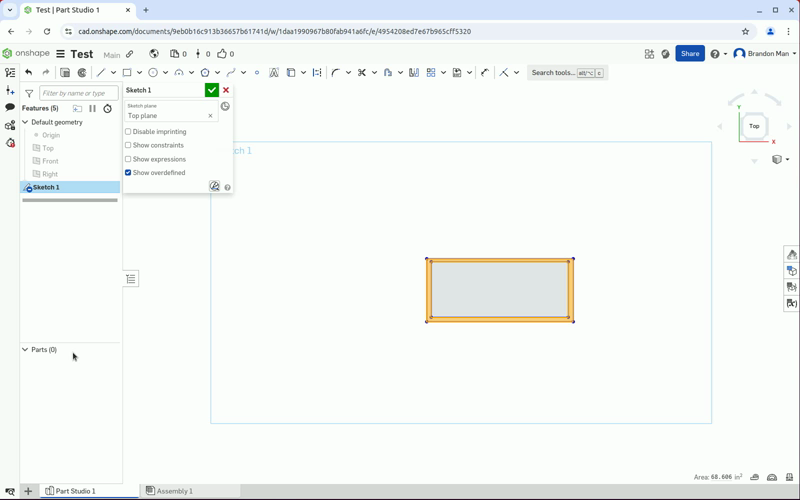
key(shift+e)
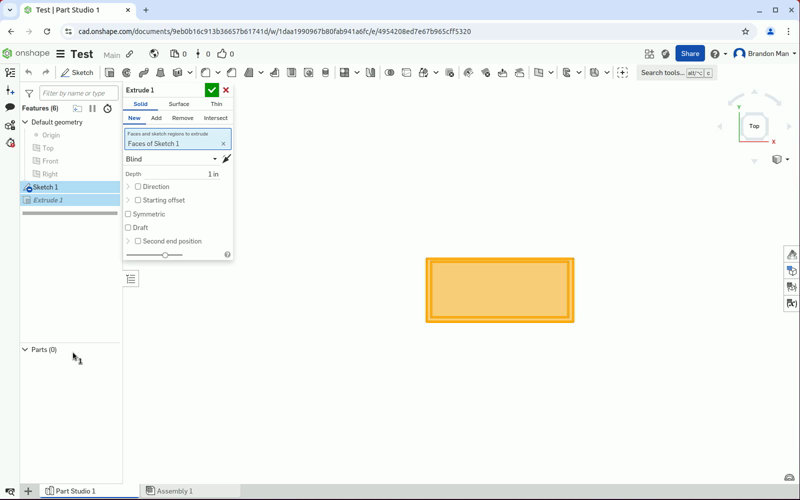
mouse_move(143, 106)
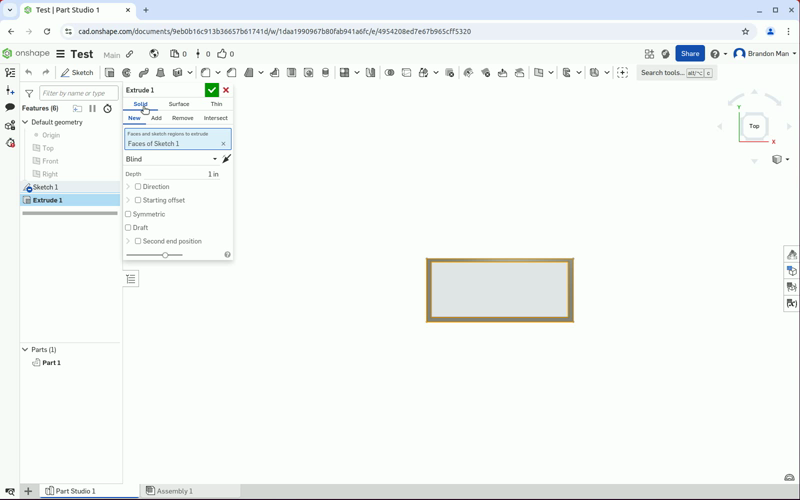
click(143, 106)
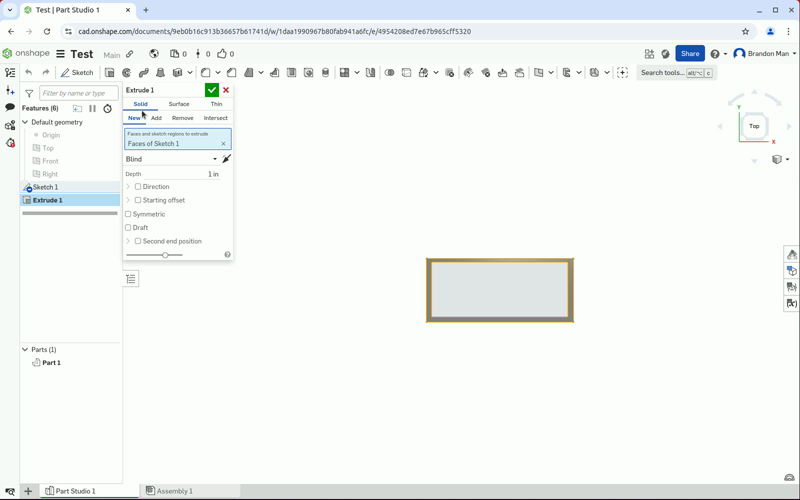
mouse_move(137, 120)
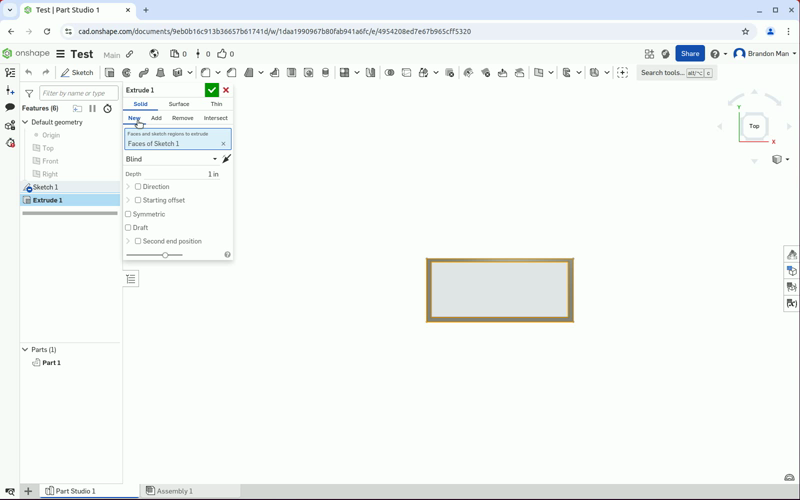
click(137, 120)
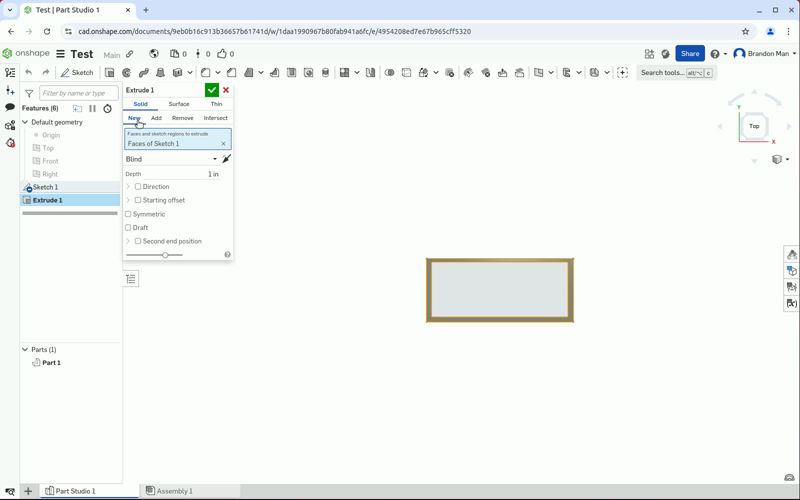
key(tab, 4)
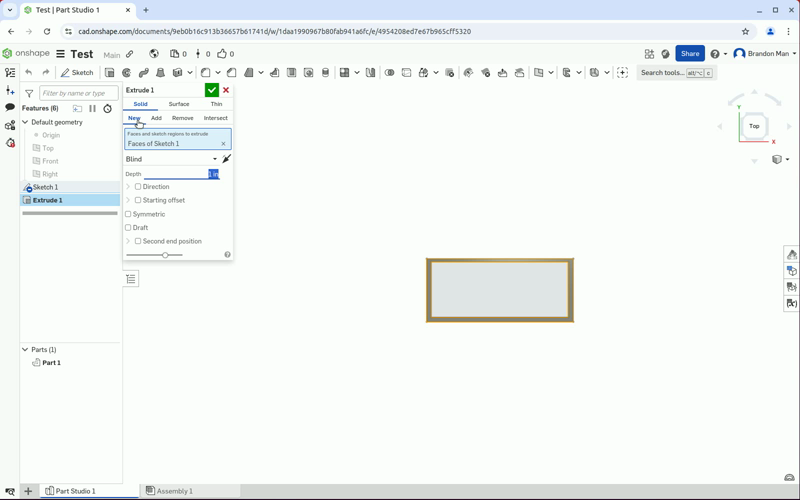
text(2.648)
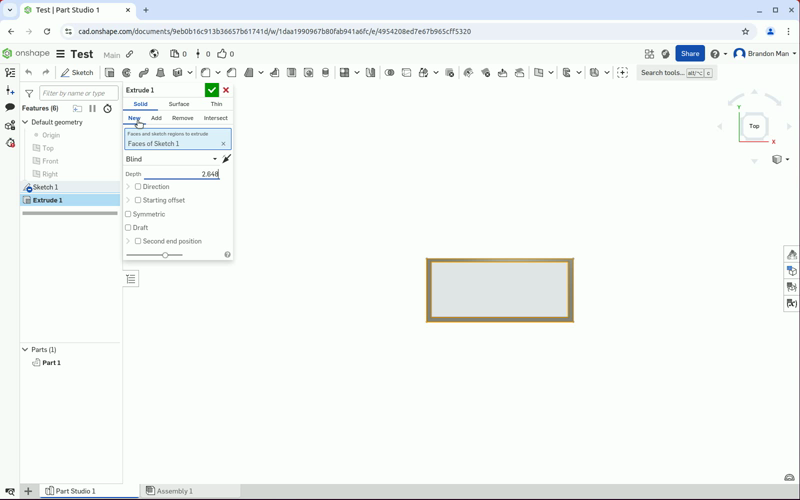
key(enter)
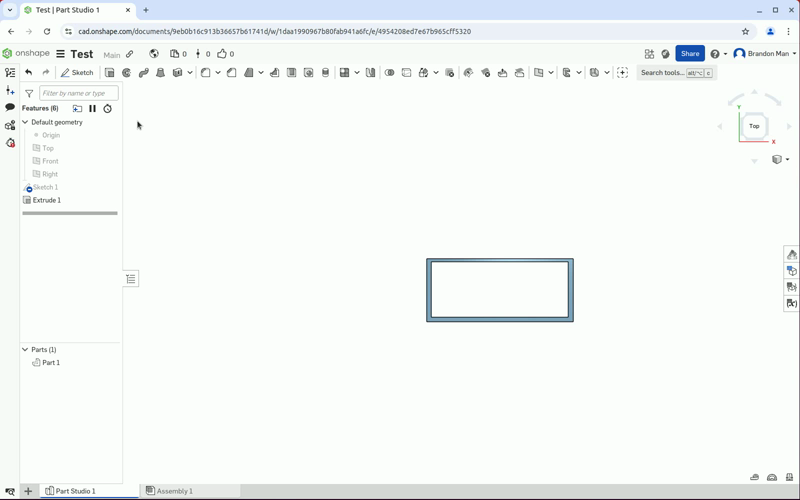
key(shift+h)
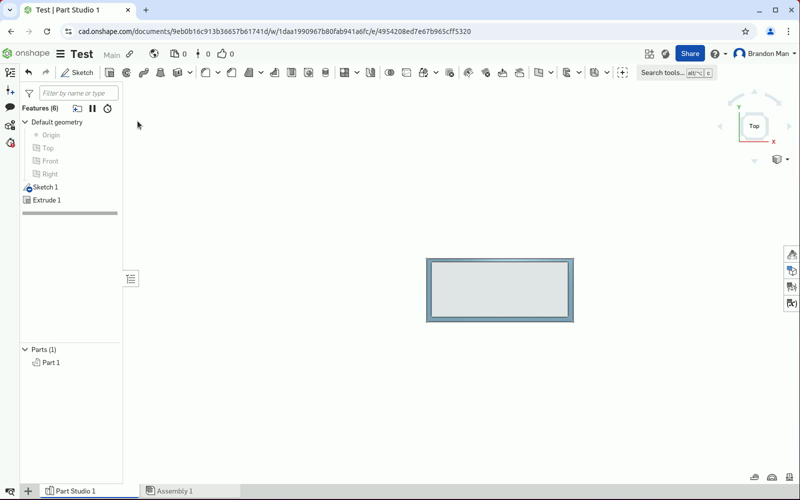
key(shift+h)
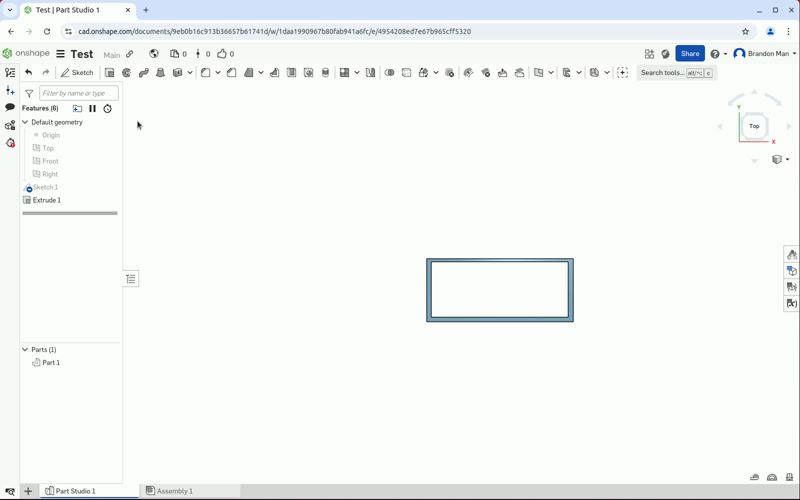
mouse_move(73, 189)
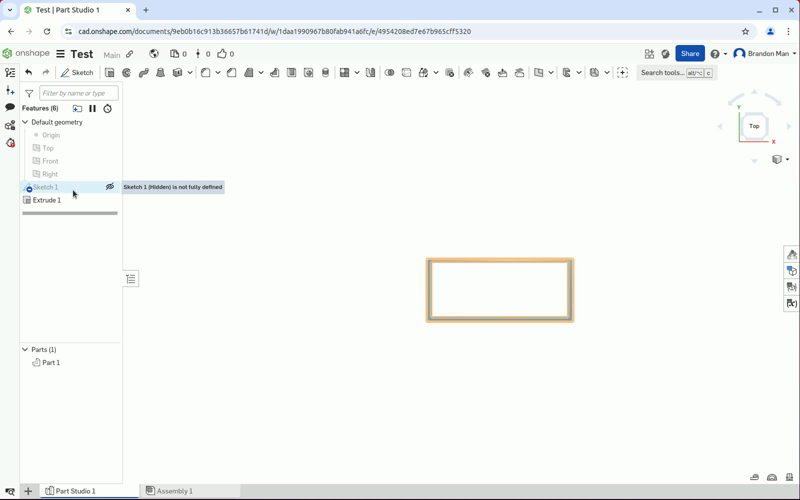
click(73, 189)
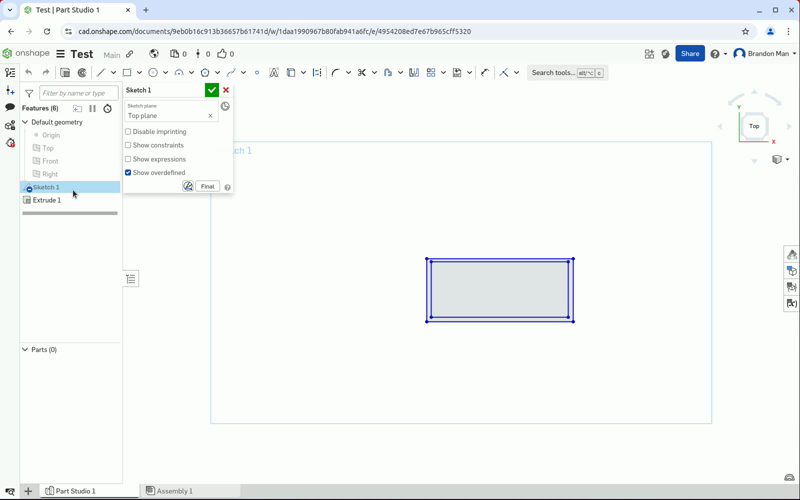
mouse_move(229, 92)
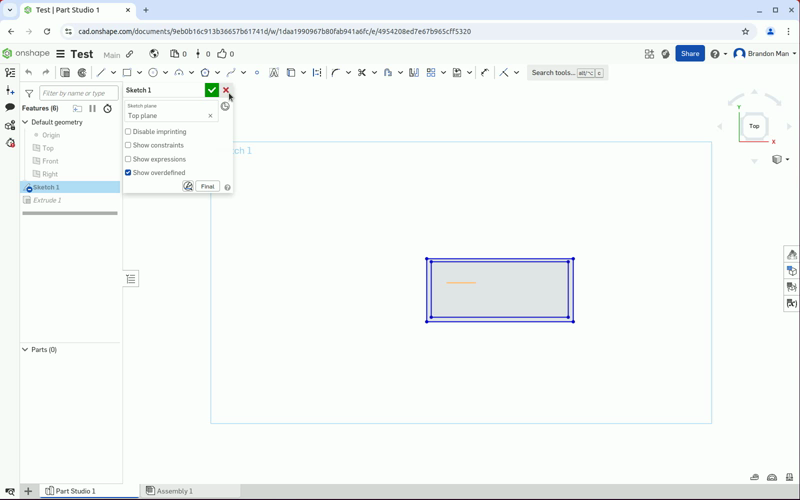
click(229, 92)
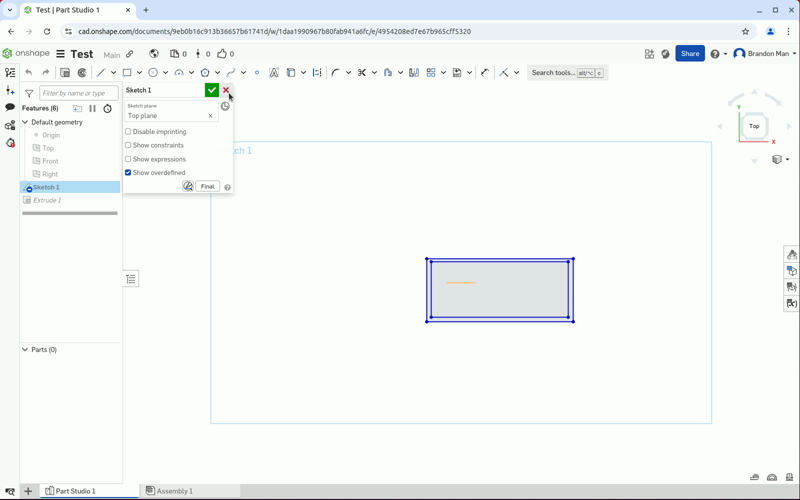
key(shift+s)
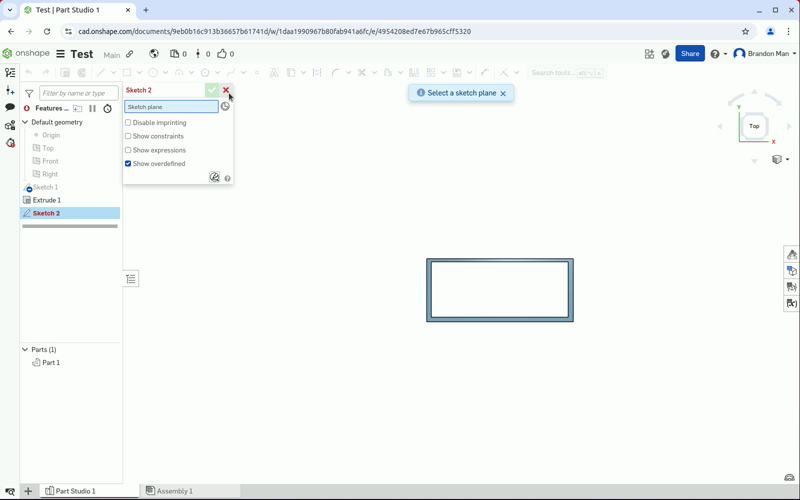
mouse_move(73, 150)
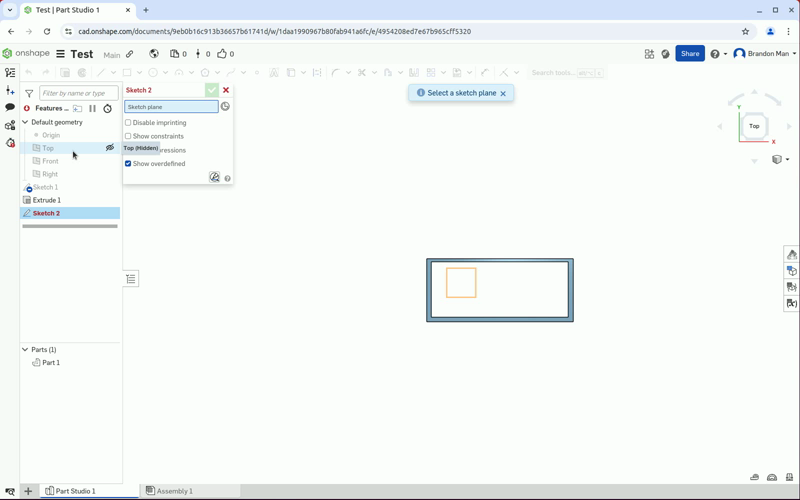
click(73, 150)
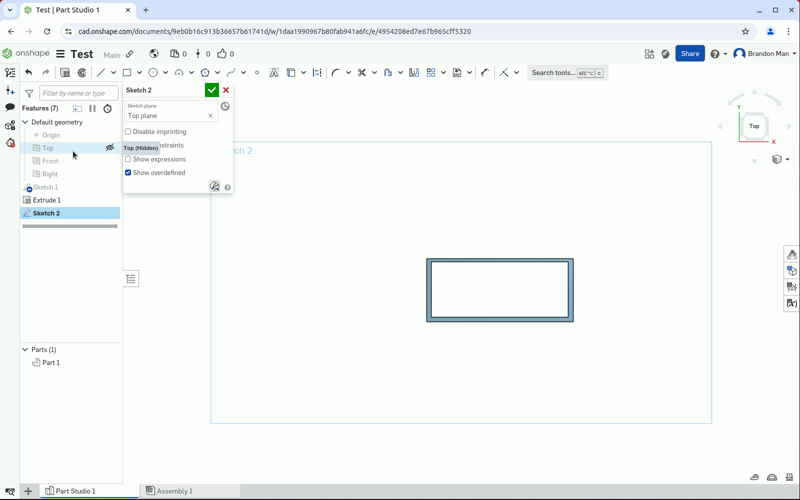
mouse_move(73, 352)
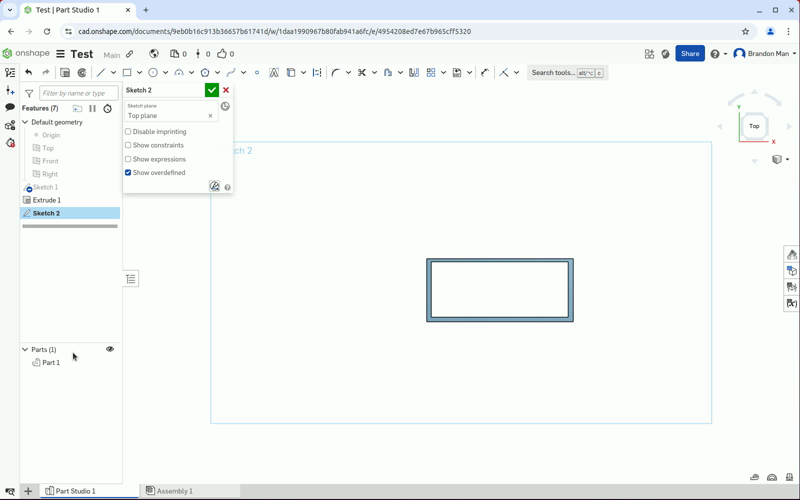
key(y)
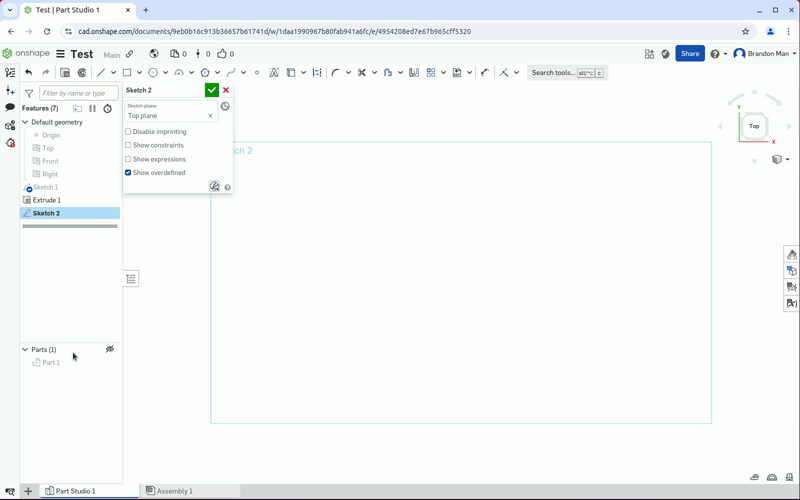
key(l)
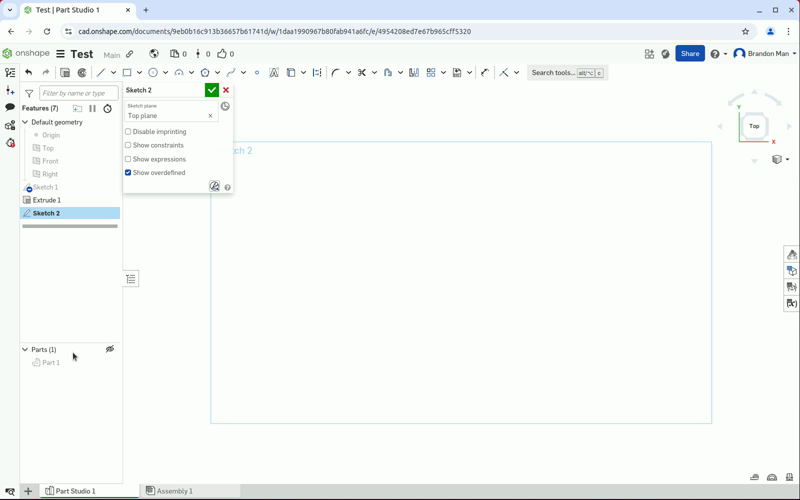
key_down(shift)
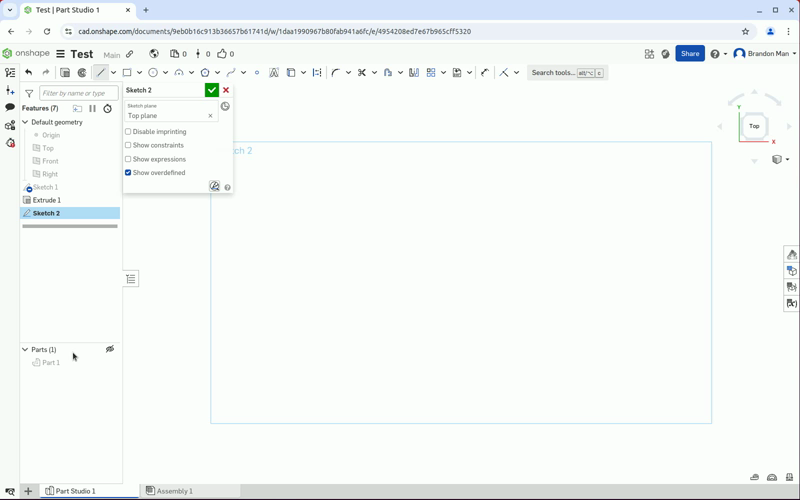
mouse_move(431, 316)
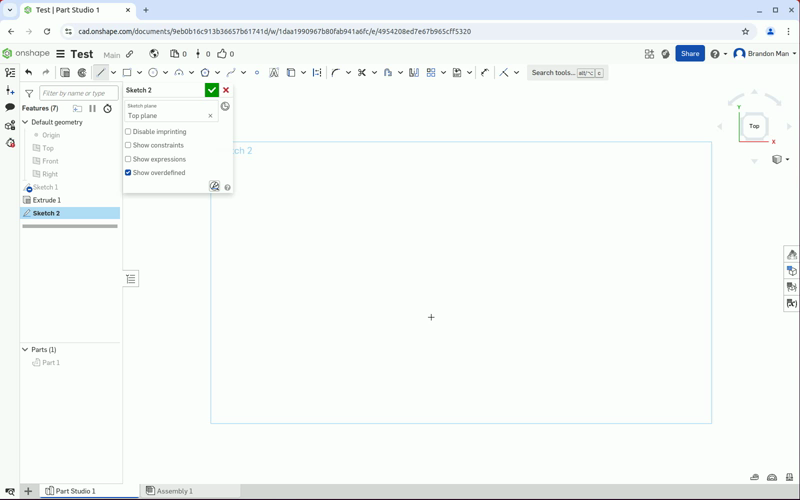
click(431, 316)
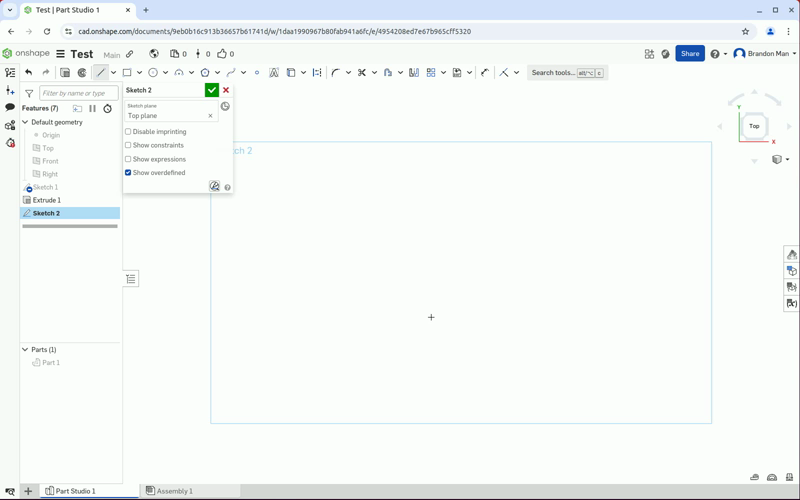
key_up(shift)
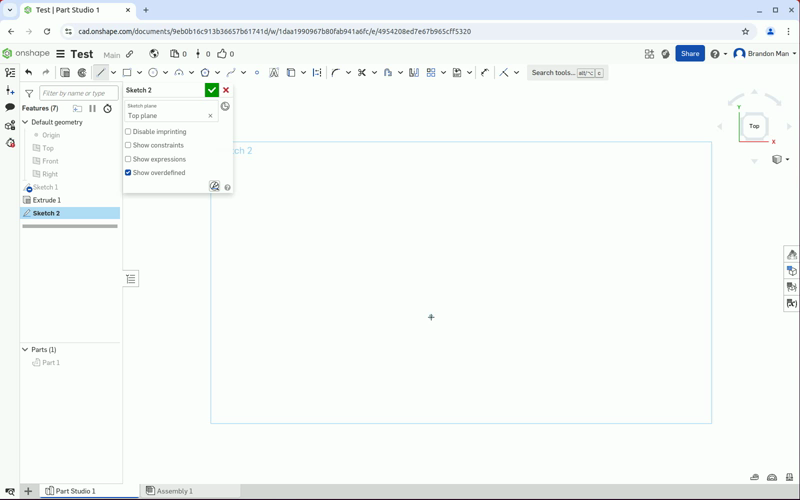
key_down(shift)
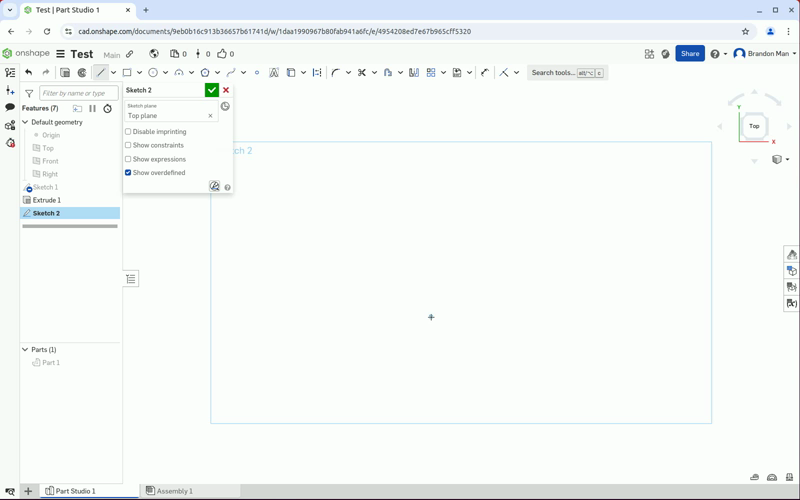
mouse_move(568, 316)
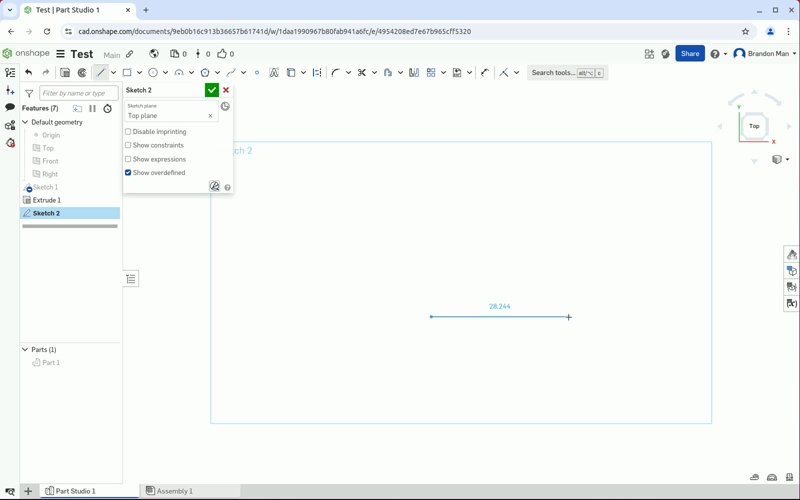
click(568, 316)
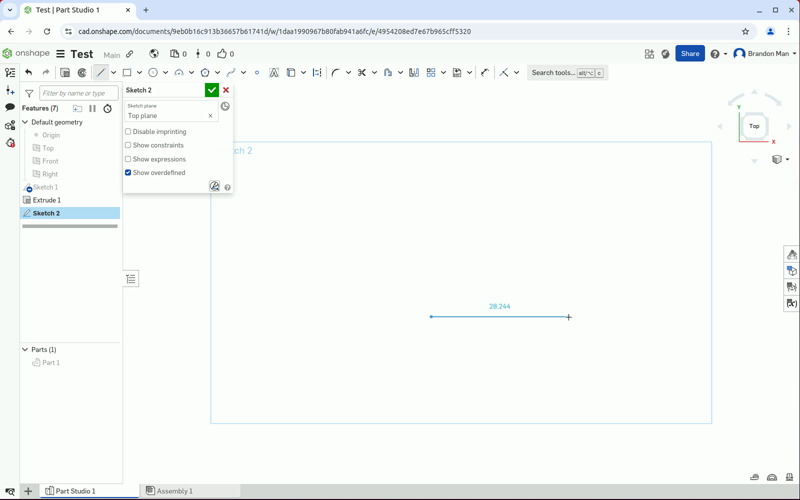
key_up(shift)
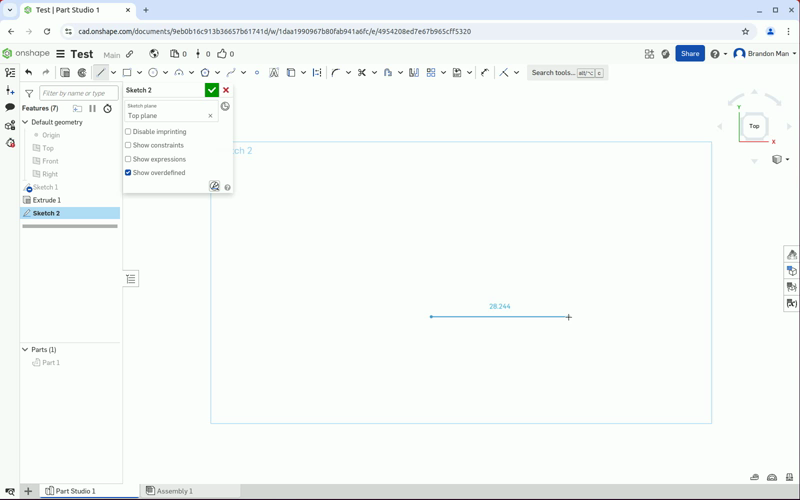
key_down(shift)
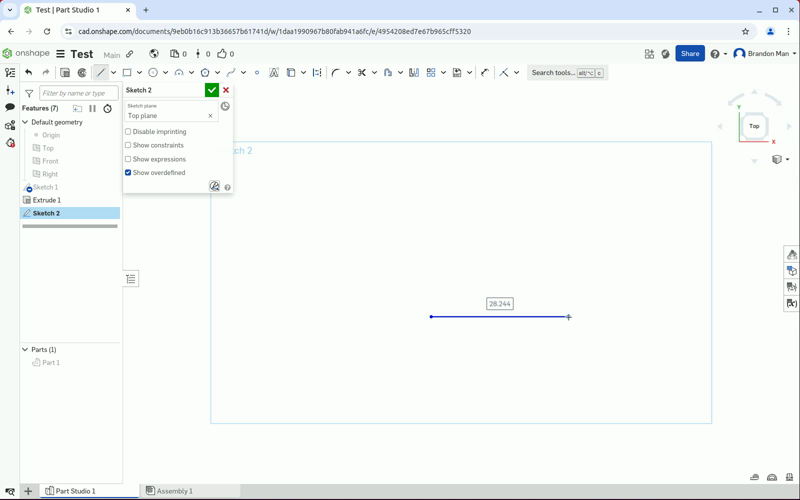
mouse_move(589, 316)
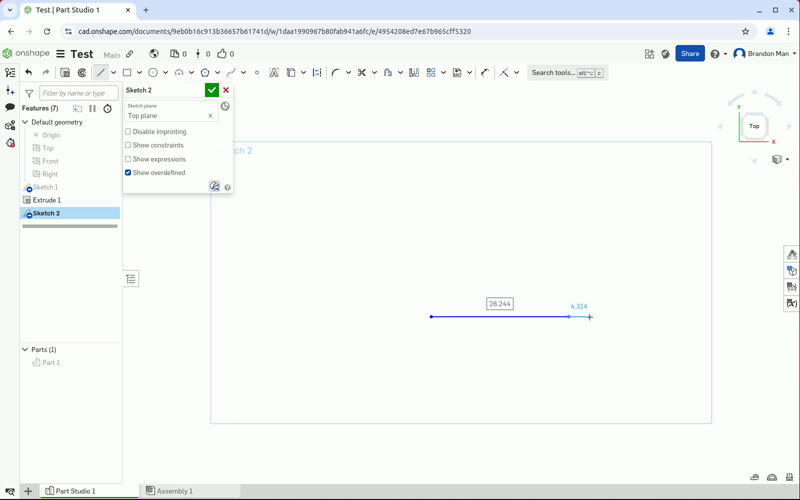
mouse_move(568, 262)
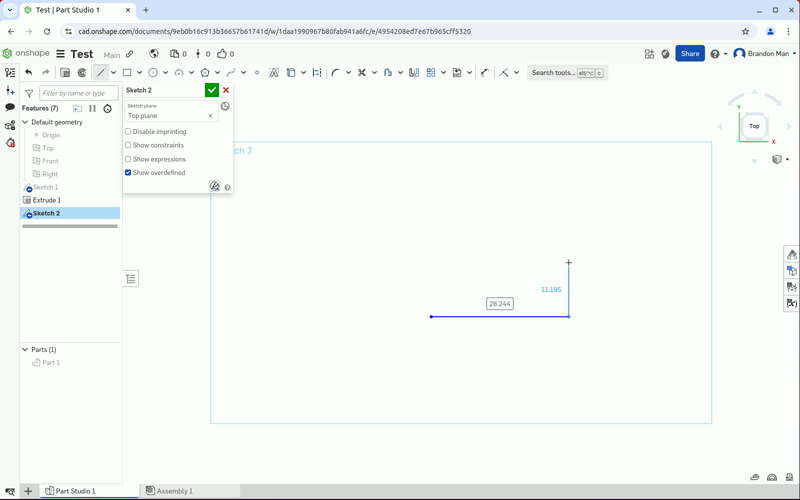
click(568, 262)
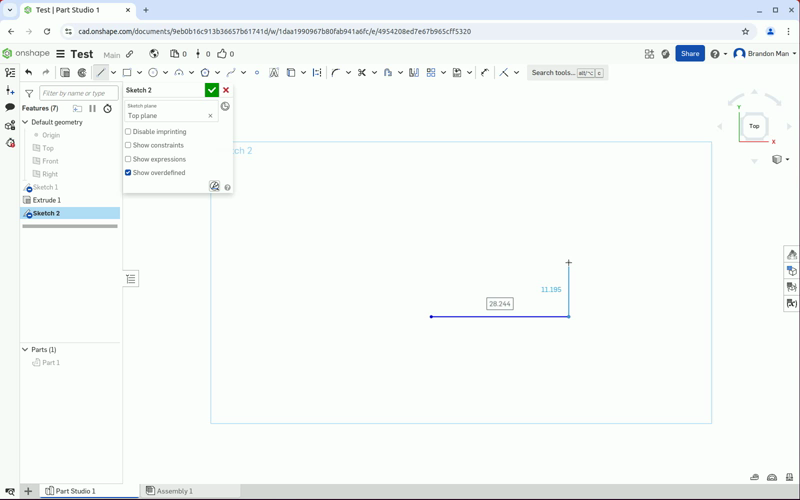
key_up(shift)
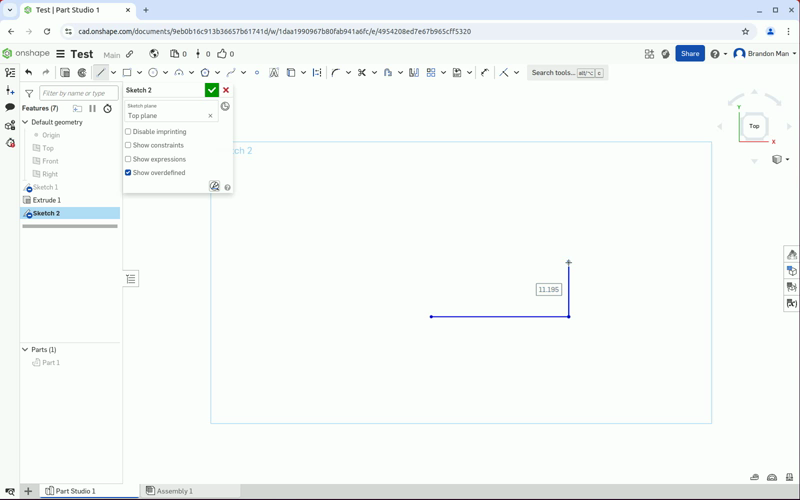
key_down(shift)
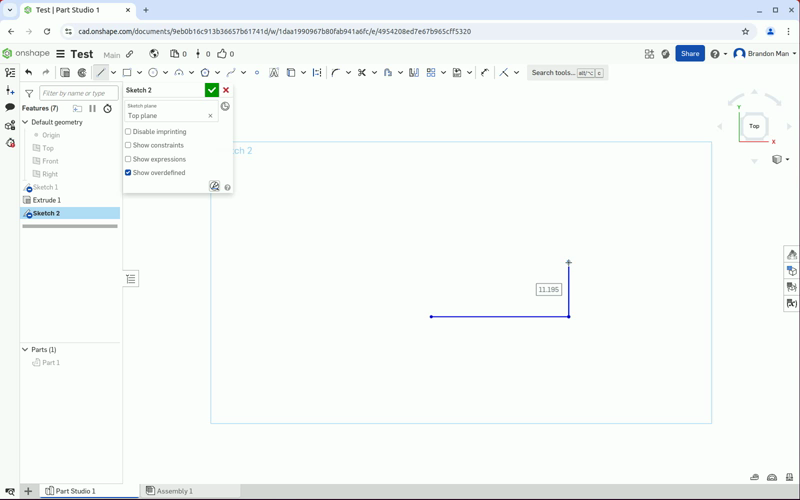
mouse_move(431, 262)
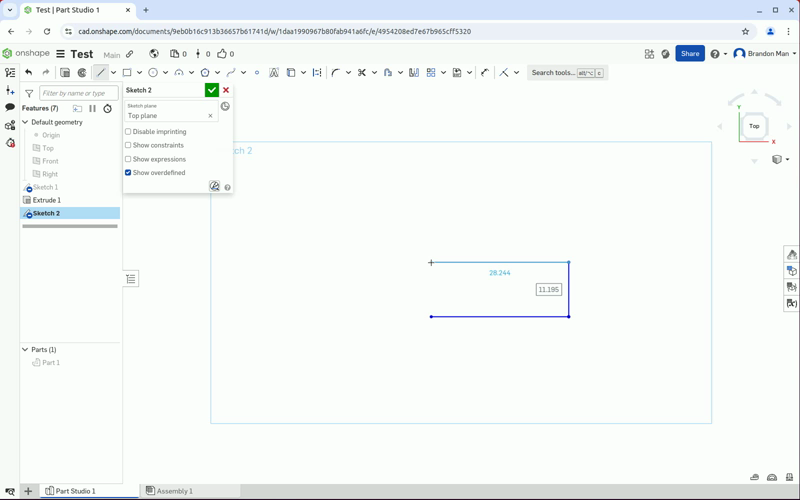
click(431, 262)
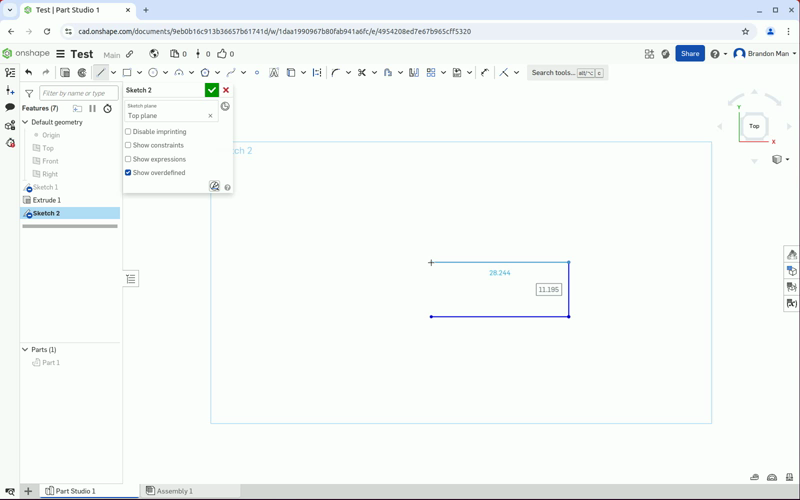
key_up(shift)
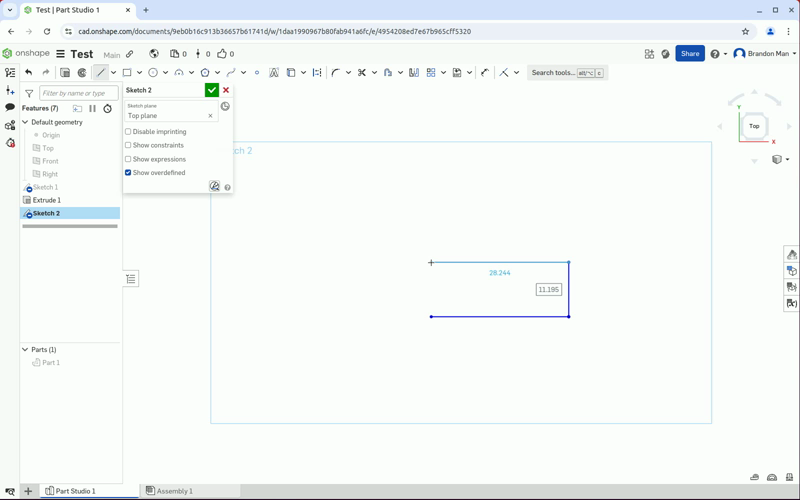
mouse_move(461, 262)
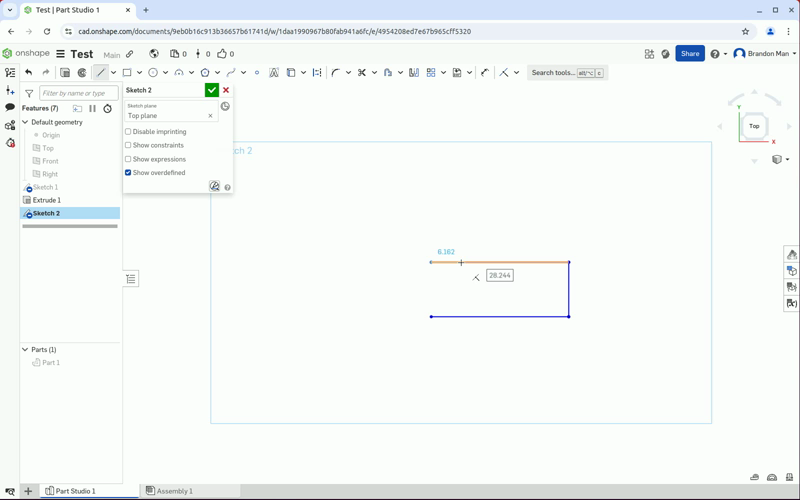
key_down(shift)
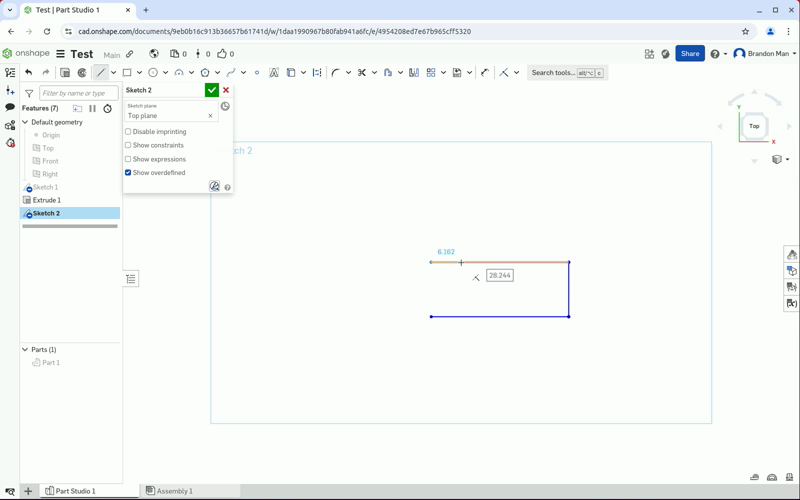
mouse_move(431, 316)
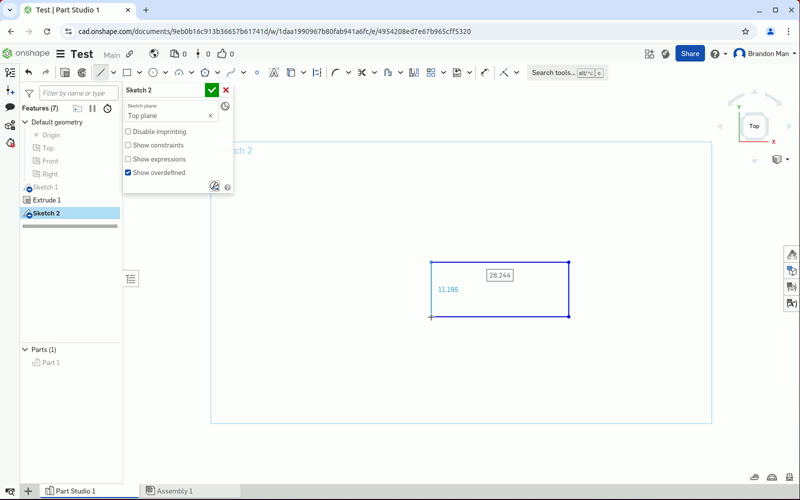
key_up(shift)
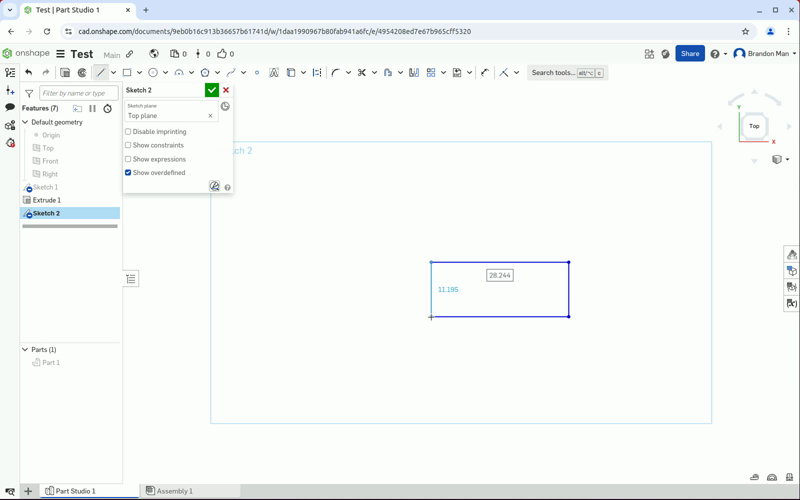
click(431, 316)
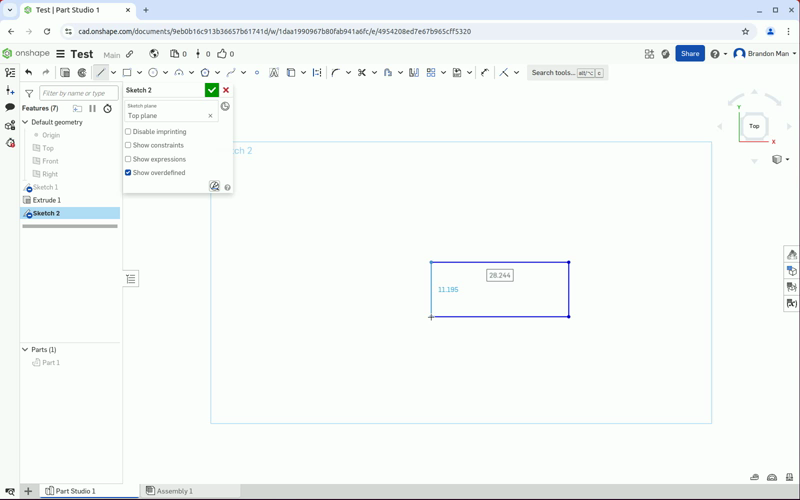
key(esc)
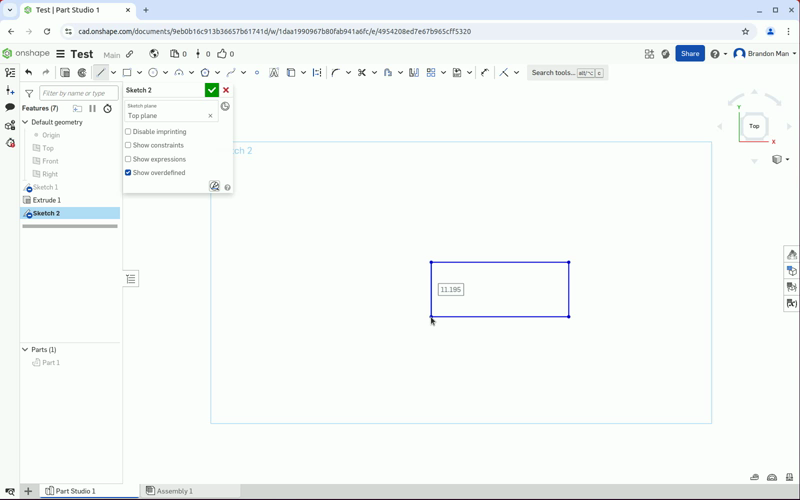
mouse_move(516, 279)
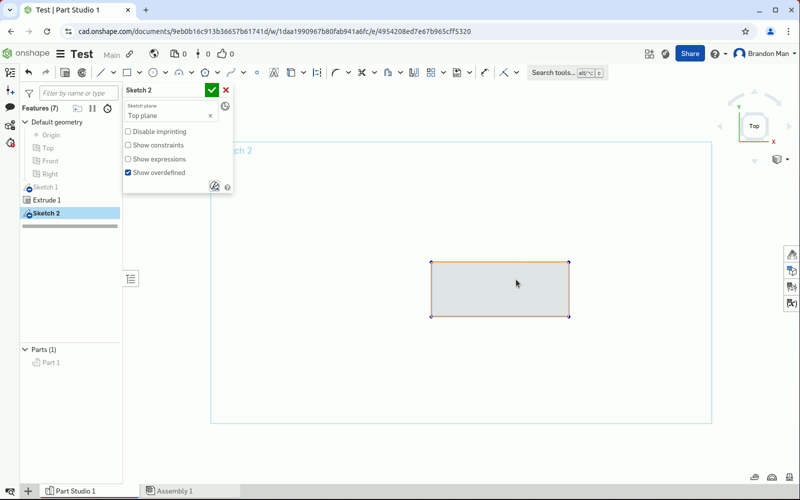
click(516, 279)
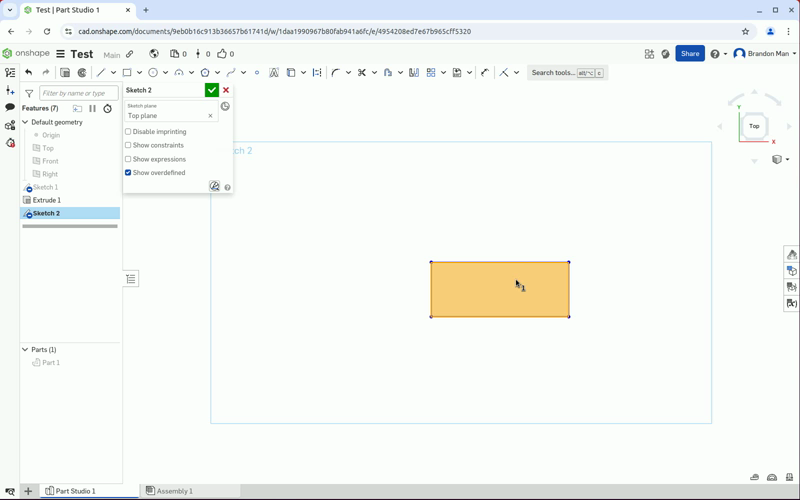
mouse_move(73, 352)
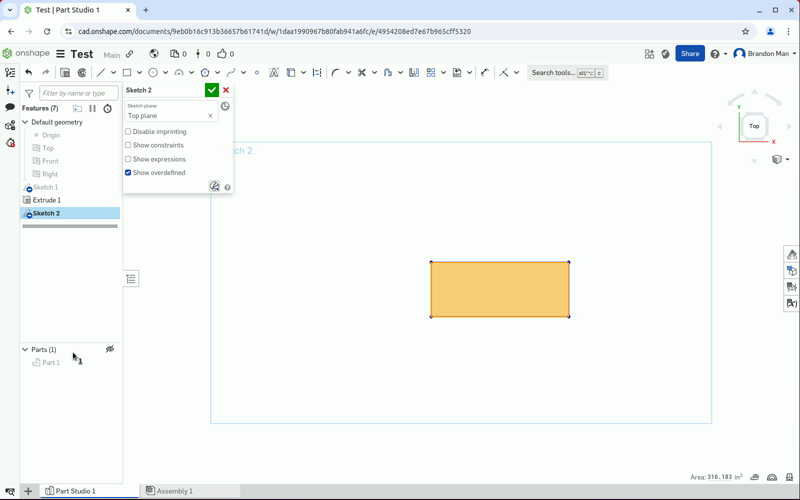
key(shift+y)
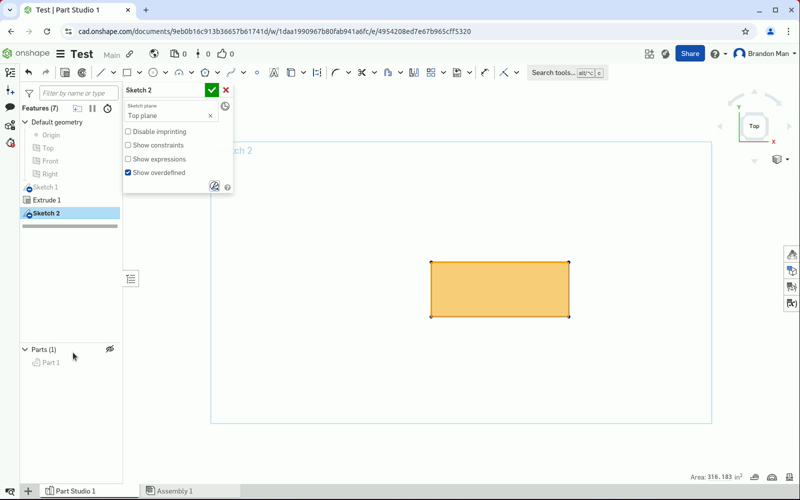
key(shift+e)
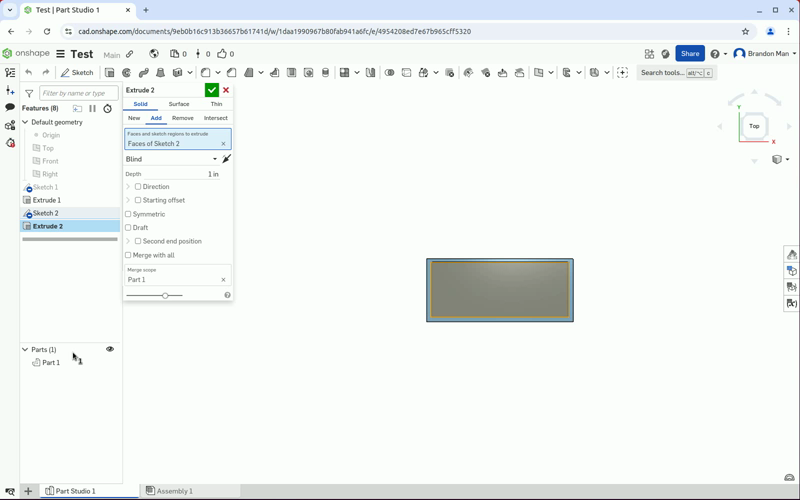
mouse_move(143, 106)
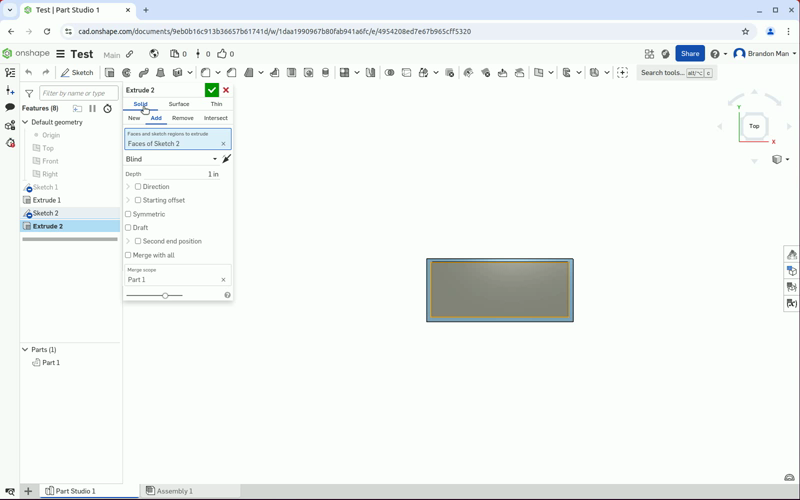
click(143, 106)
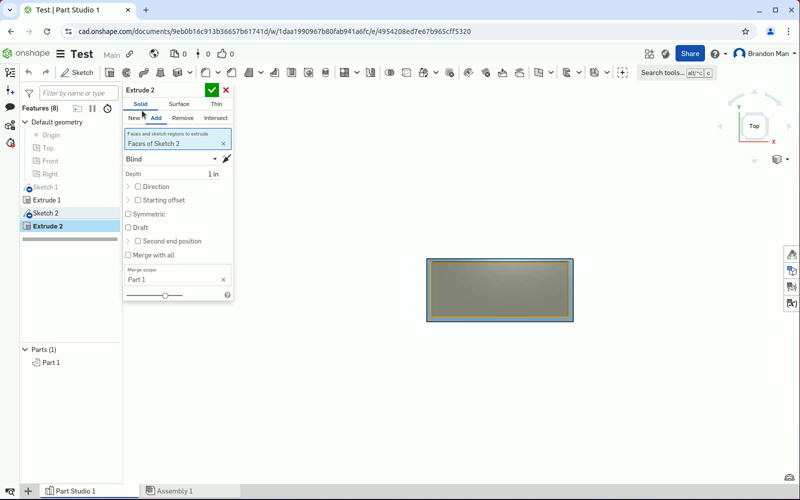
mouse_move(137, 120)
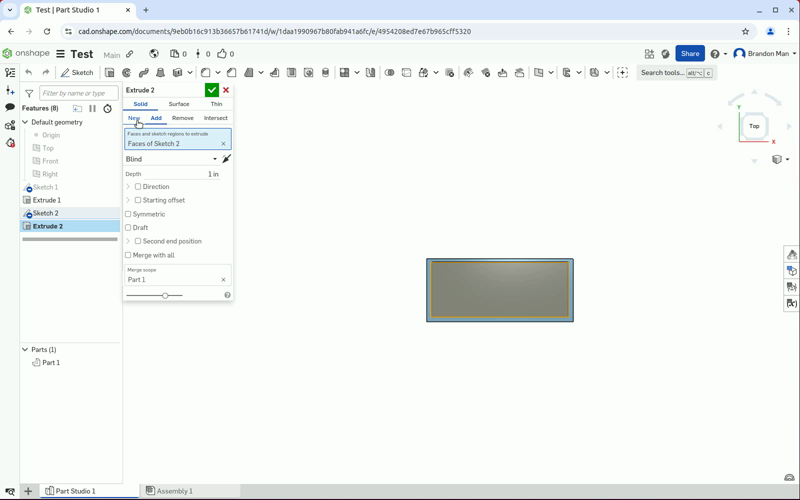
click(137, 120)
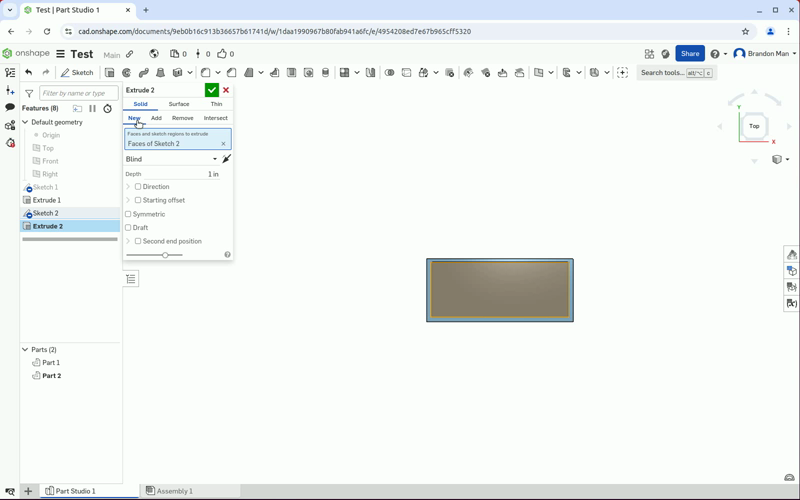
key(tab, 4)
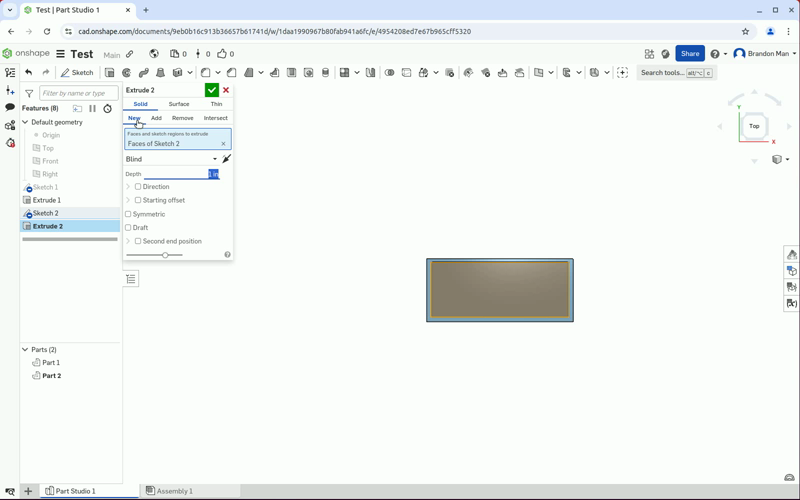
text(0.963)
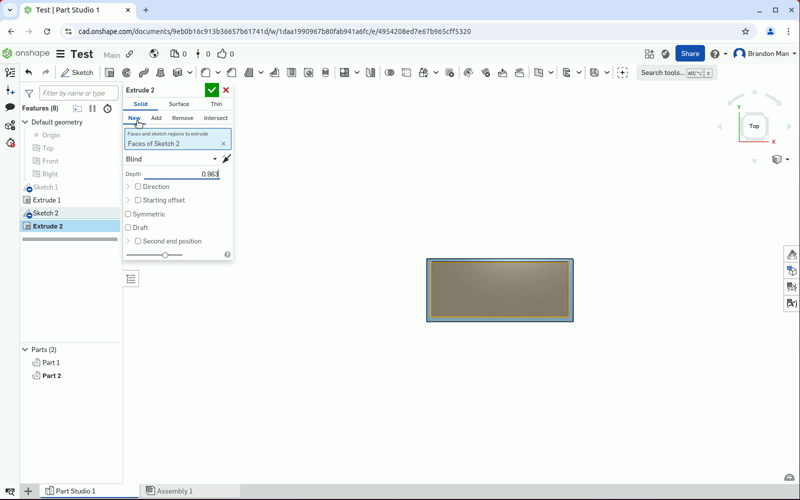
key(enter)
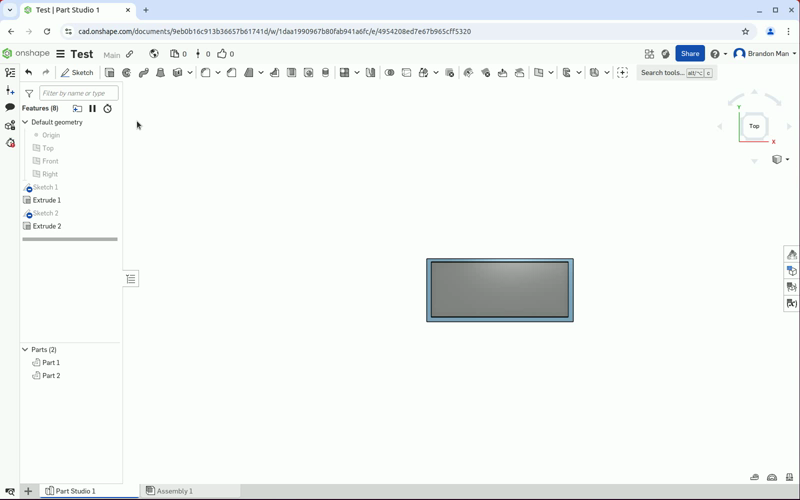
key(shift+h)
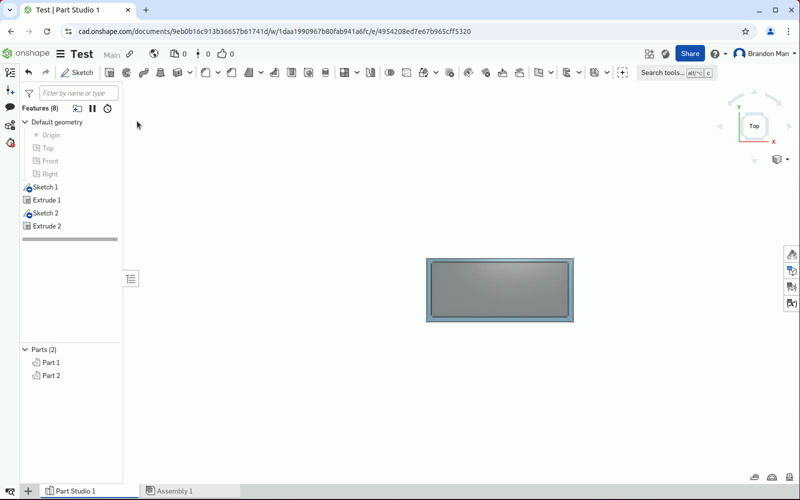
key(shift+h)
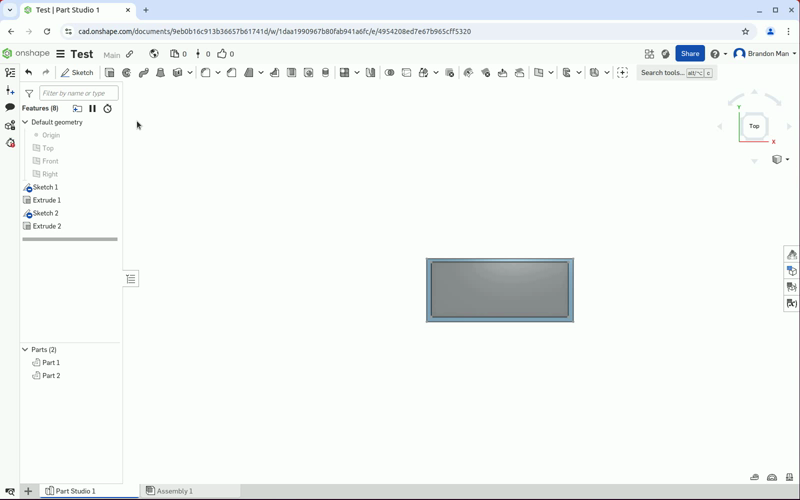
key(shift+7)
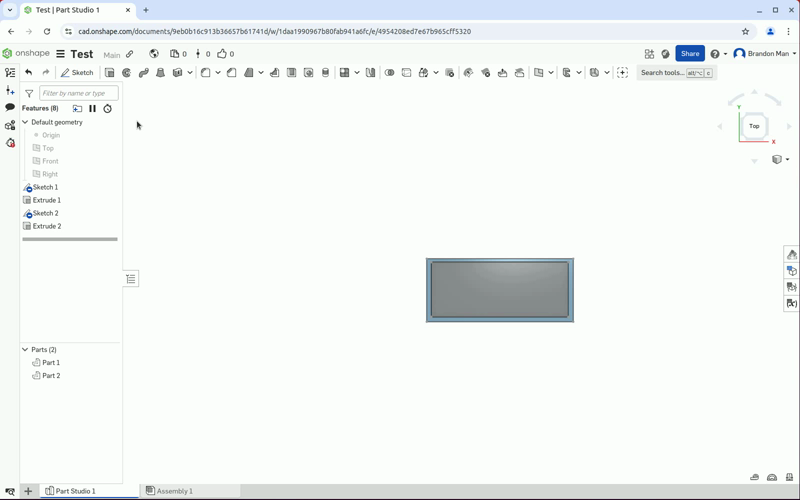
key(up, 3)
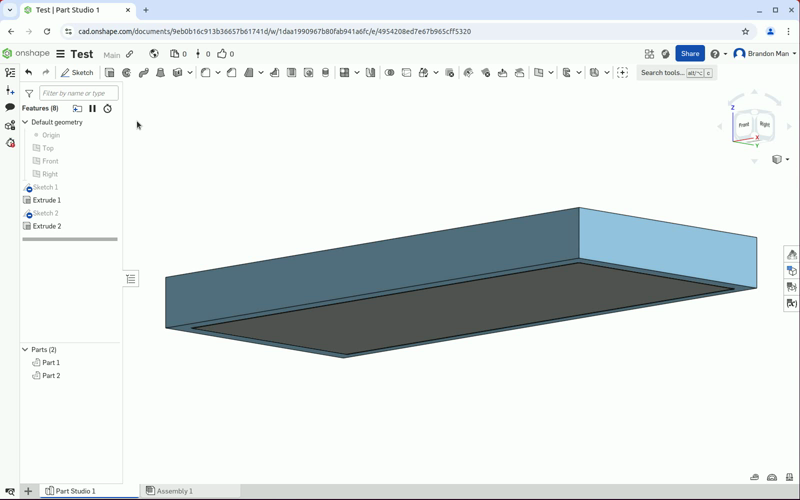
key(left, 3)
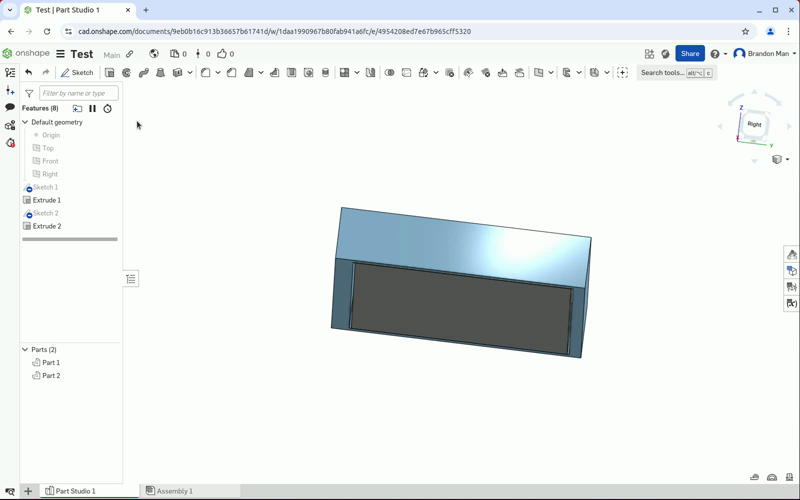
key(right, 3)
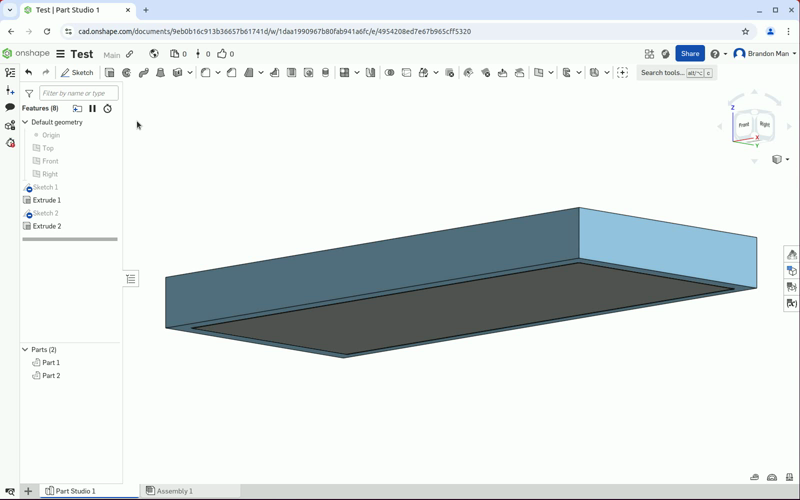
key(down, 3)
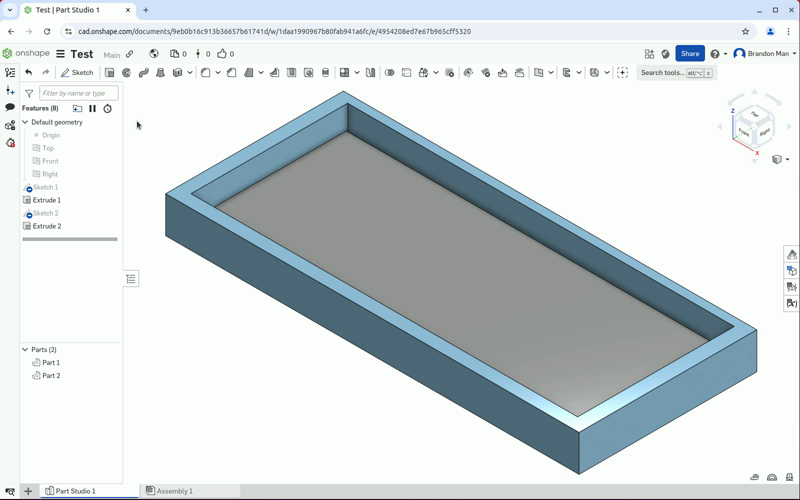
mouse_move(73, 189)
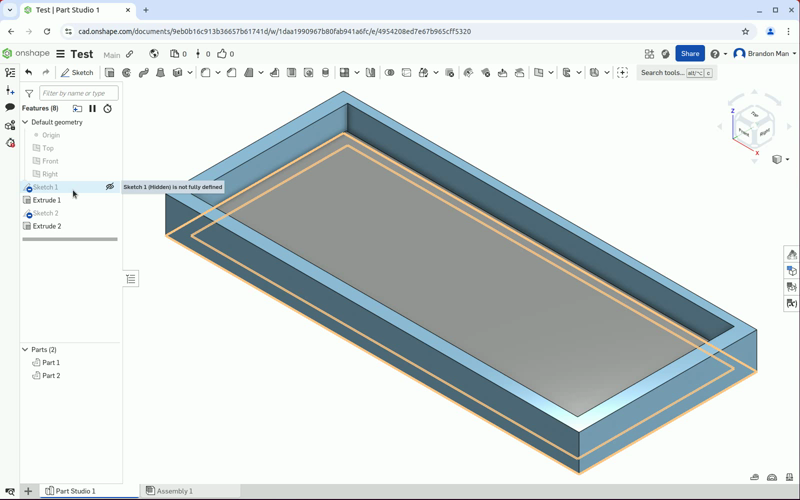
click(73, 189)